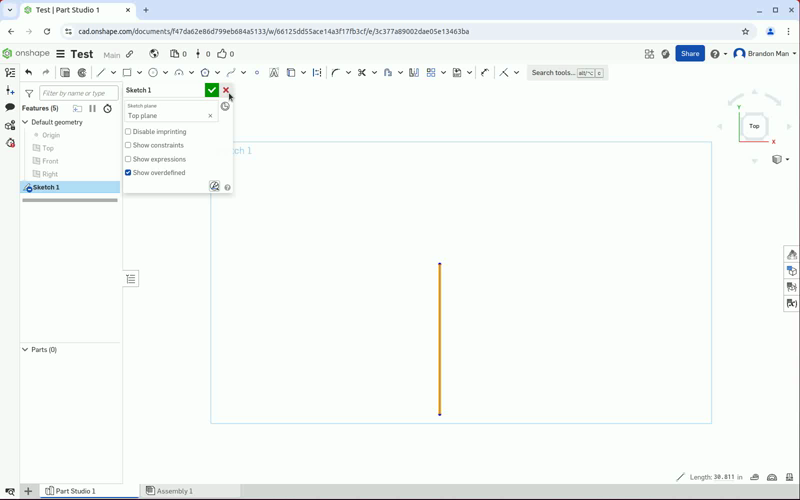
key(shift+h)
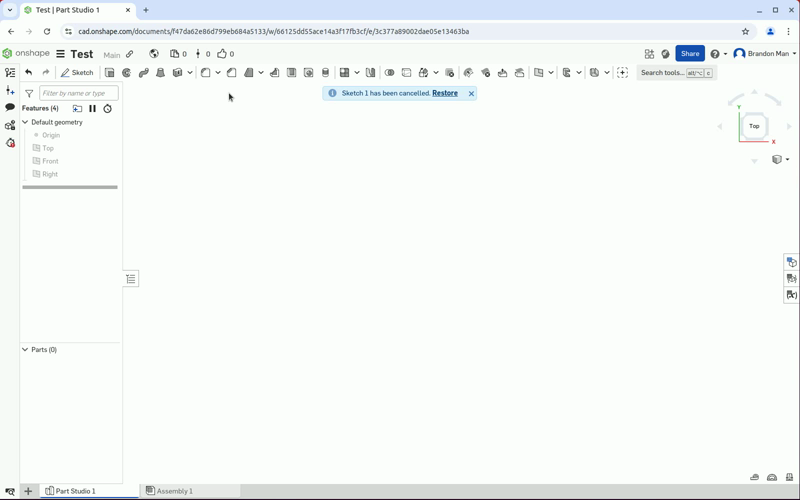
mouse_move(73, 352)
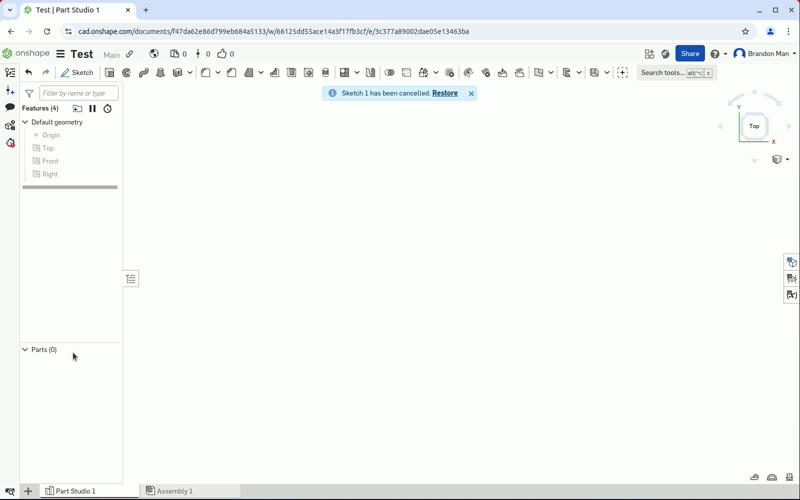
key(y)
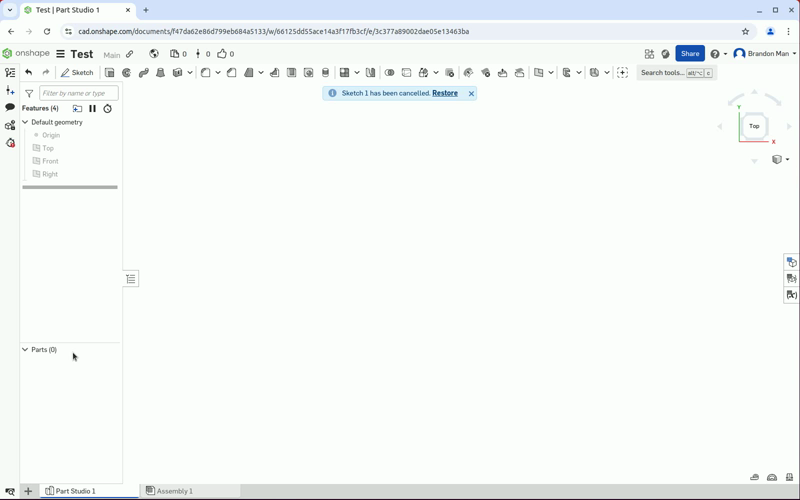
key(shift+p)
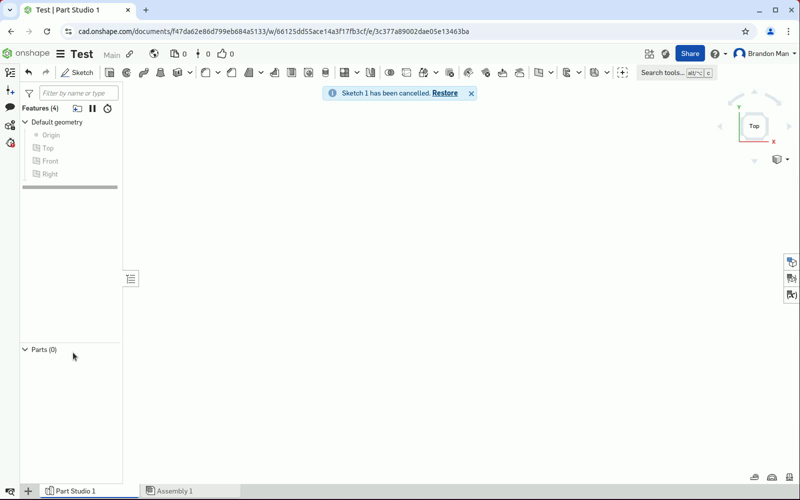
key(space)
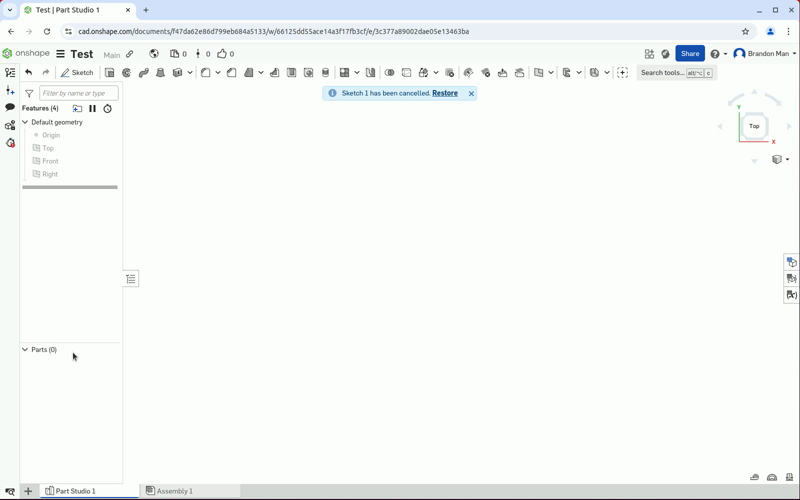
key_down(shift)
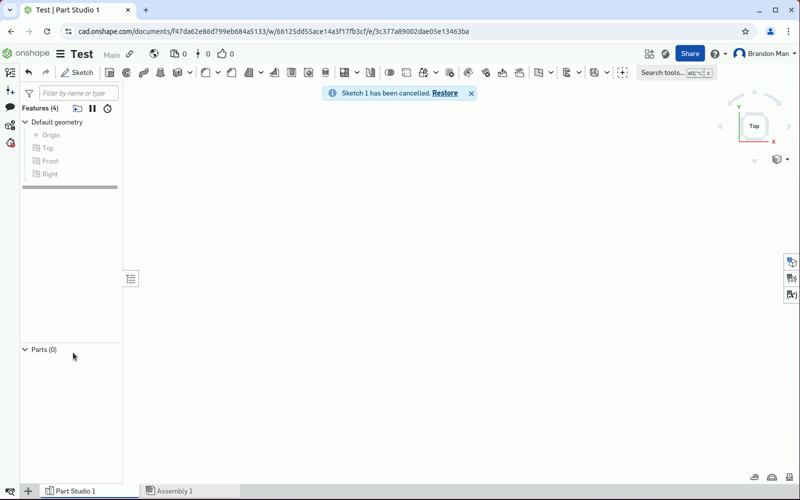
key(up)
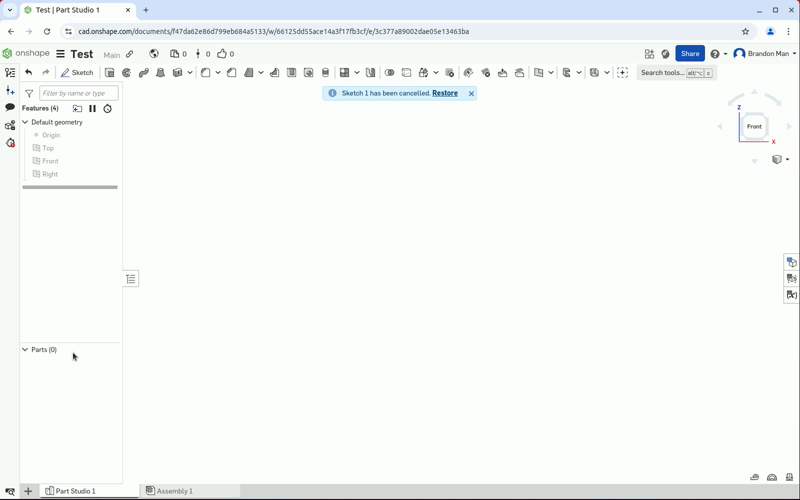
key_up(shift)
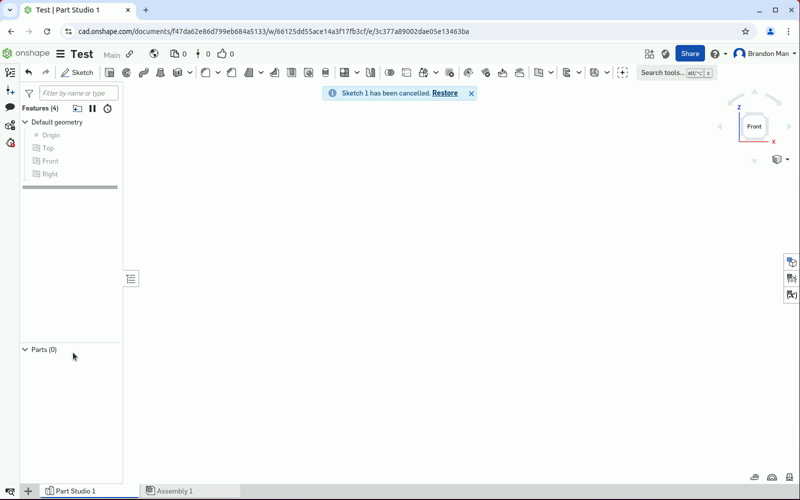
mouse_move(73, 352)
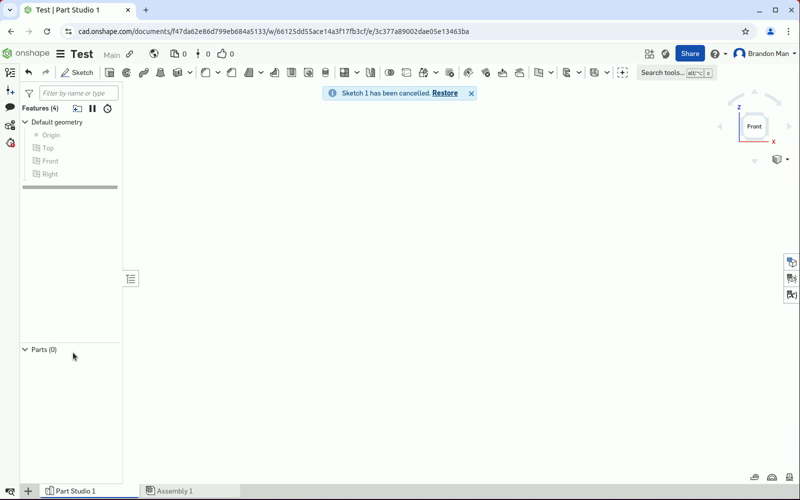
key(shift+y)
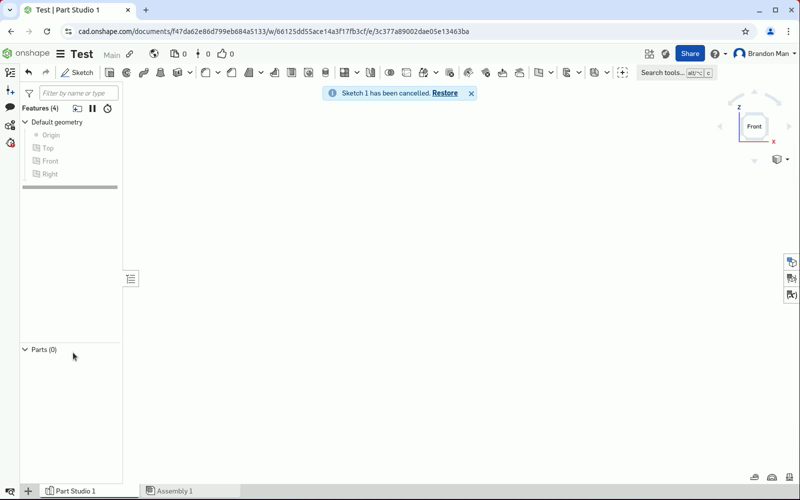
key(shift+s)
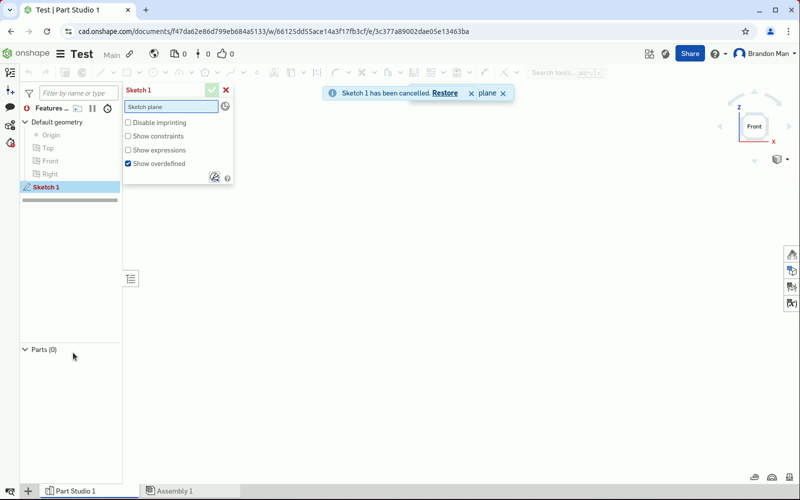
mouse_move(73, 163)
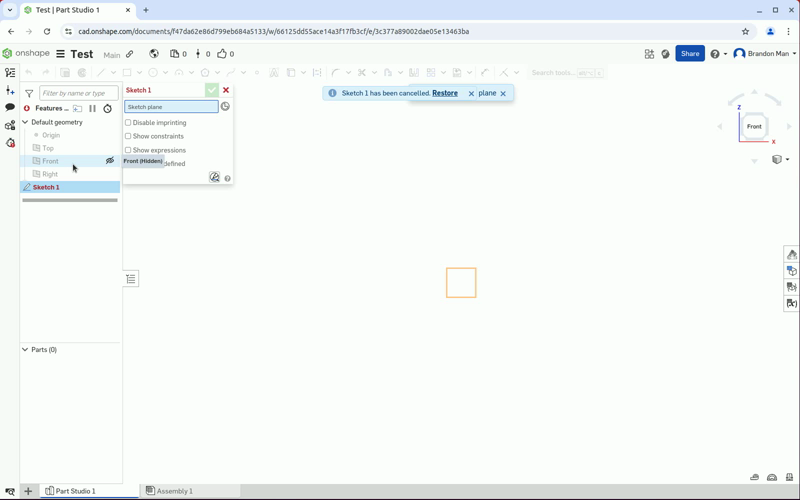
click(73, 163)
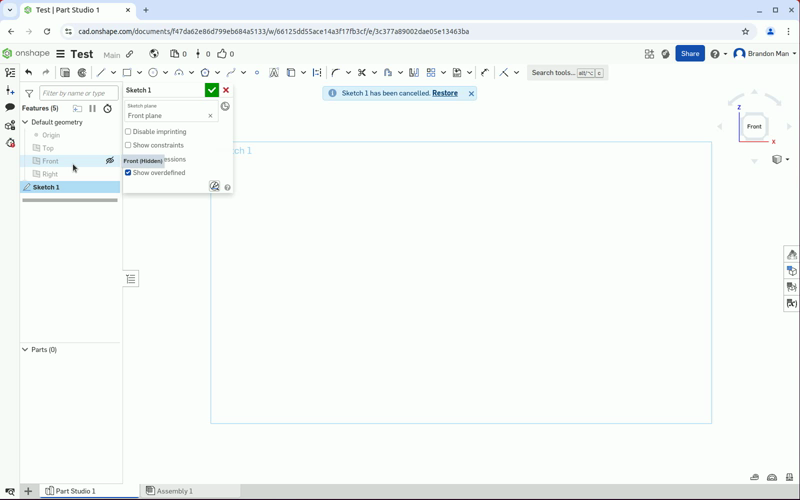
mouse_move(73, 352)
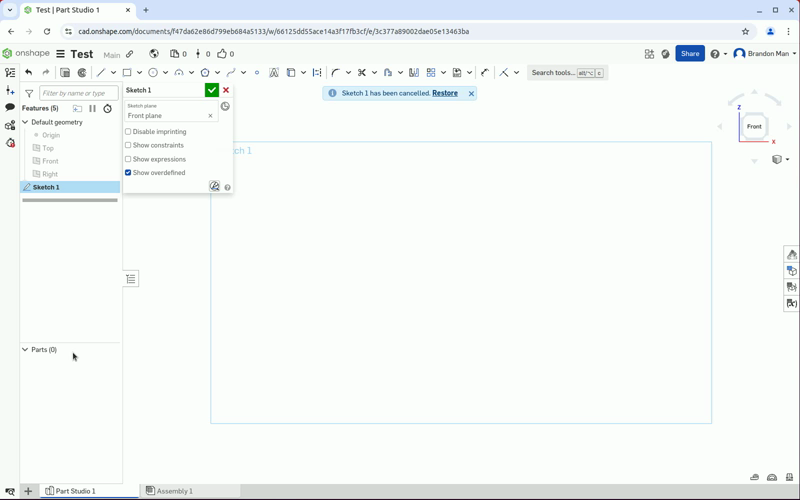
key(y)
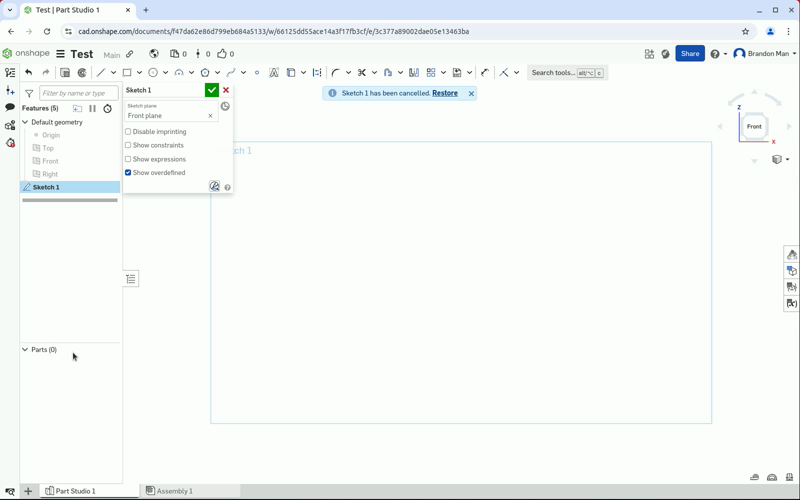
key(l)
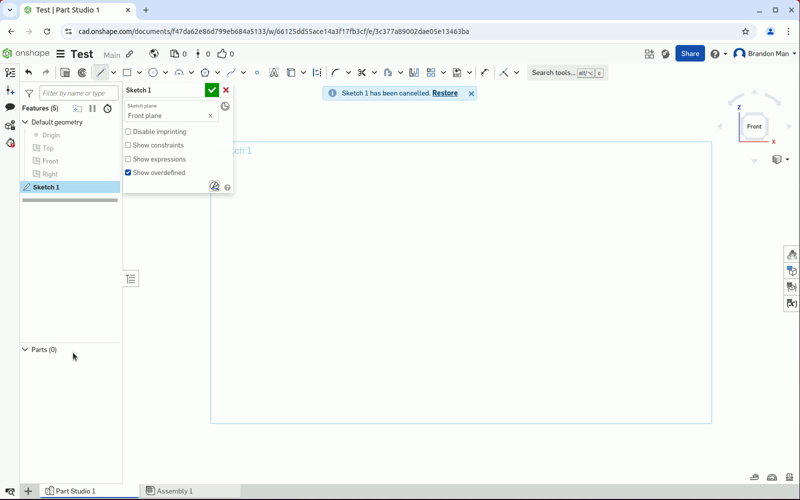
key_down(shift)
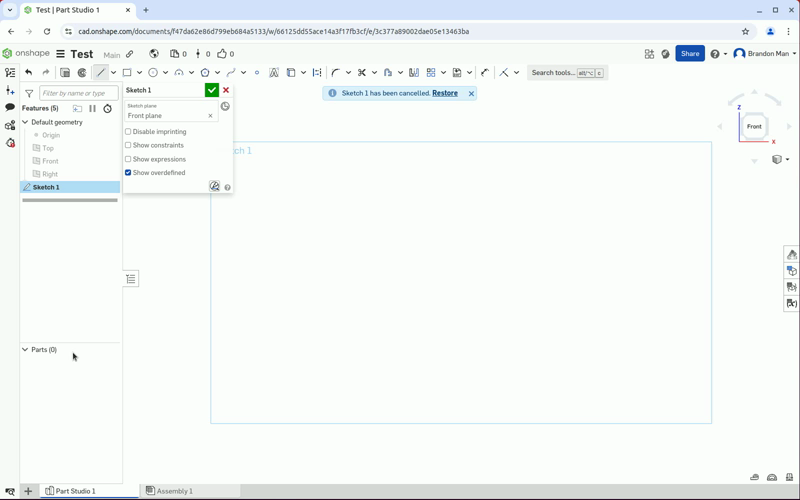
mouse_move(390, 333)
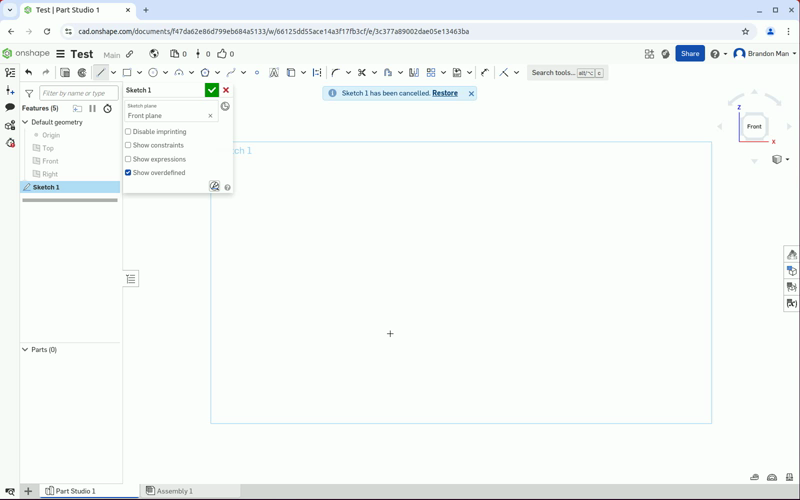
click(390, 333)
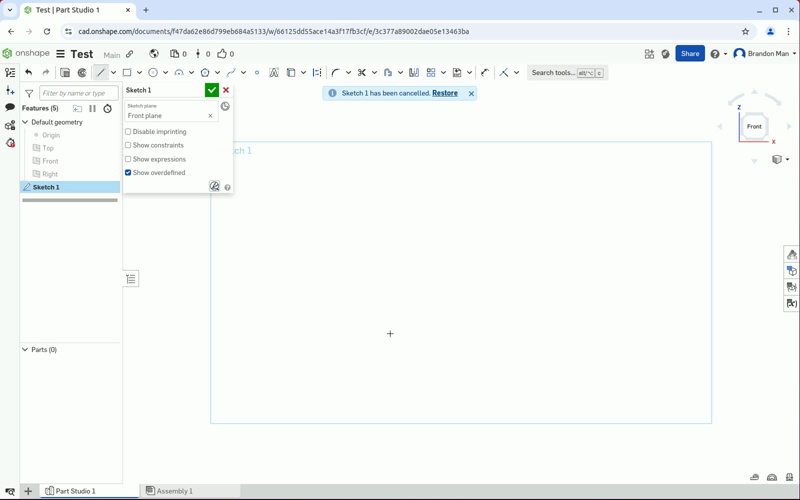
key_up(shift)
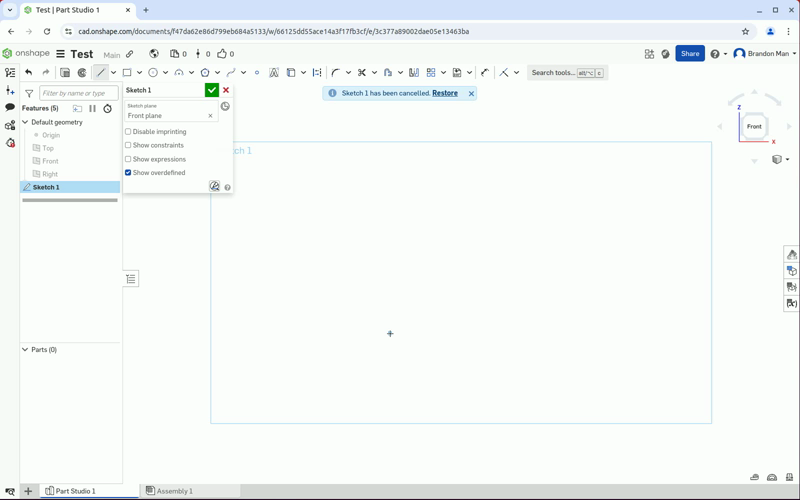
key_down(shift)
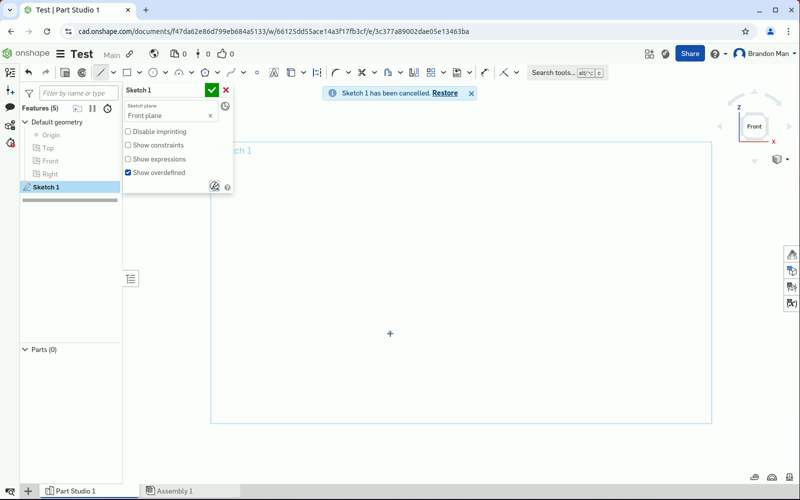
mouse_move(502, 333)
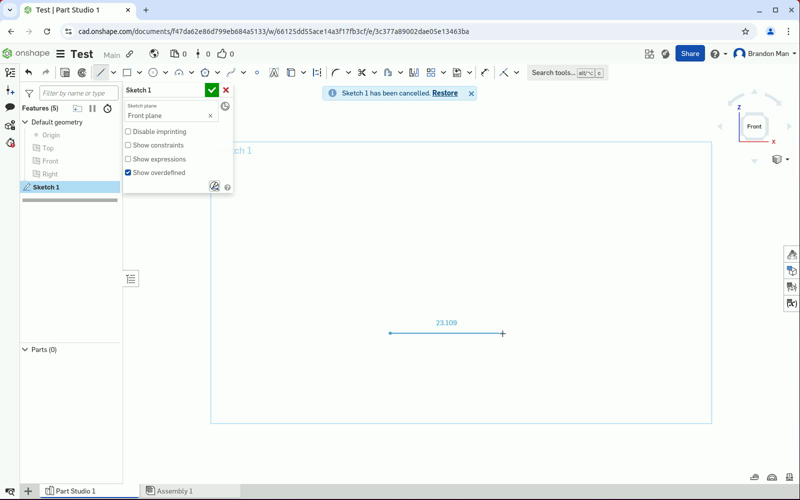
click(502, 333)
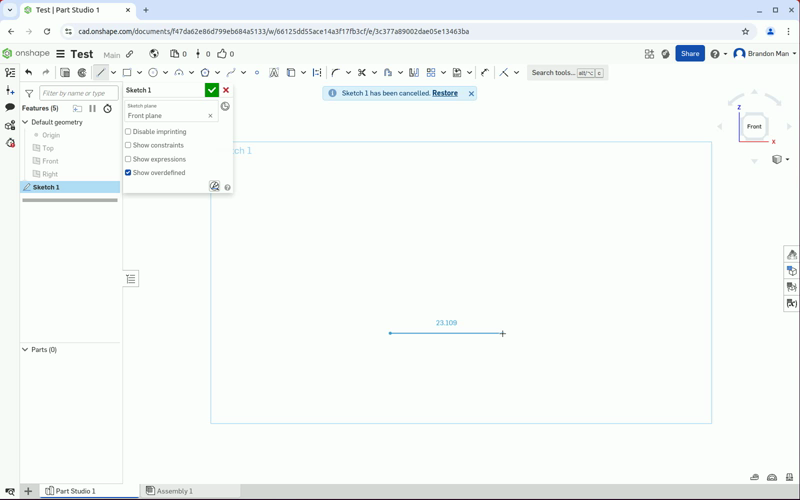
key_up(shift)
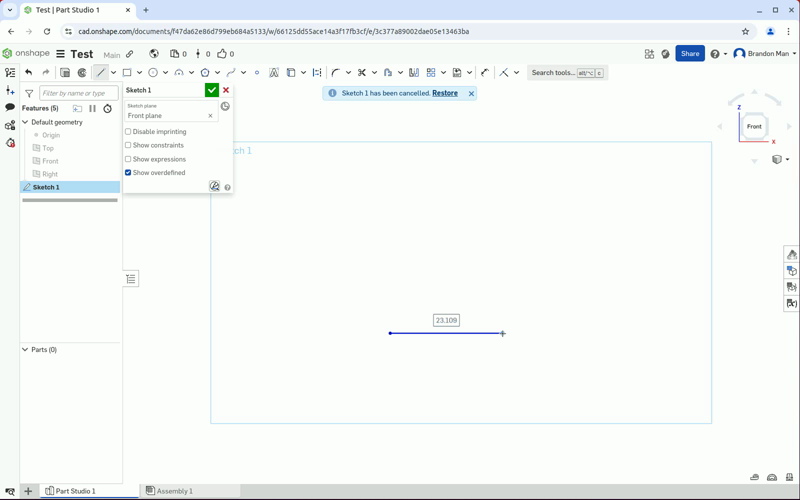
key_down(shift)
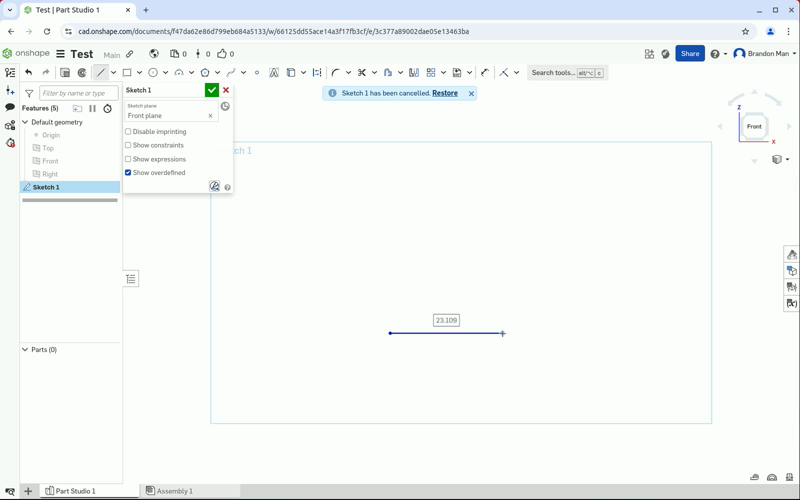
mouse_move(502, 220)
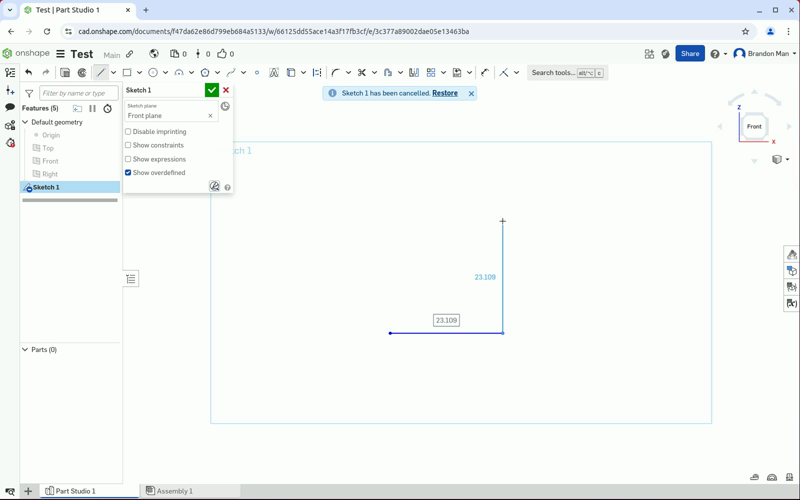
click(502, 220)
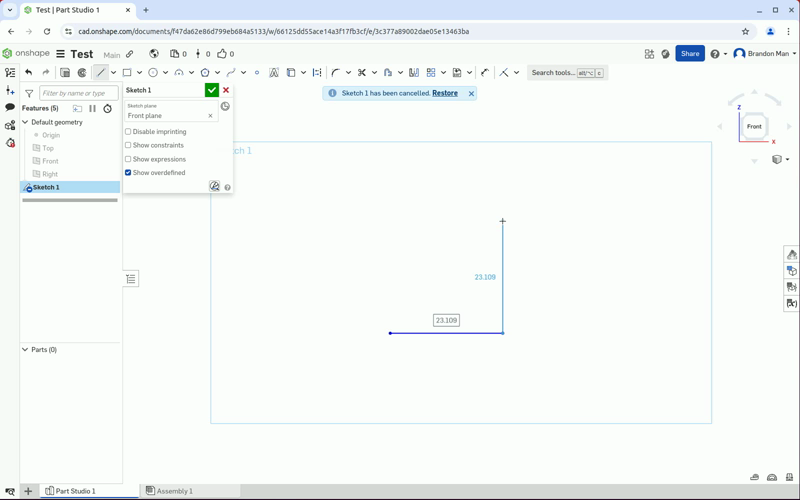
key_up(shift)
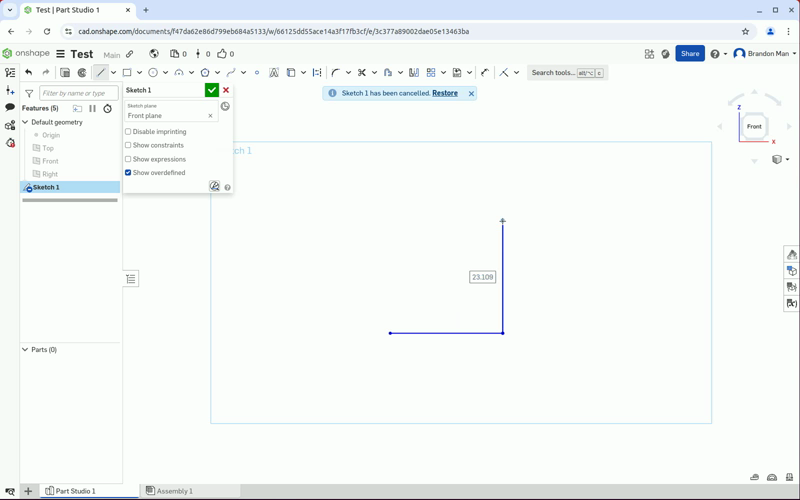
key_down(shift)
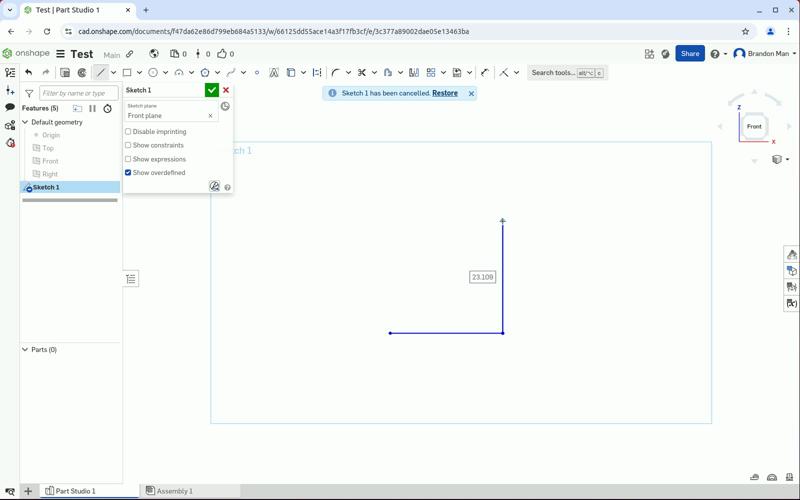
mouse_move(390, 220)
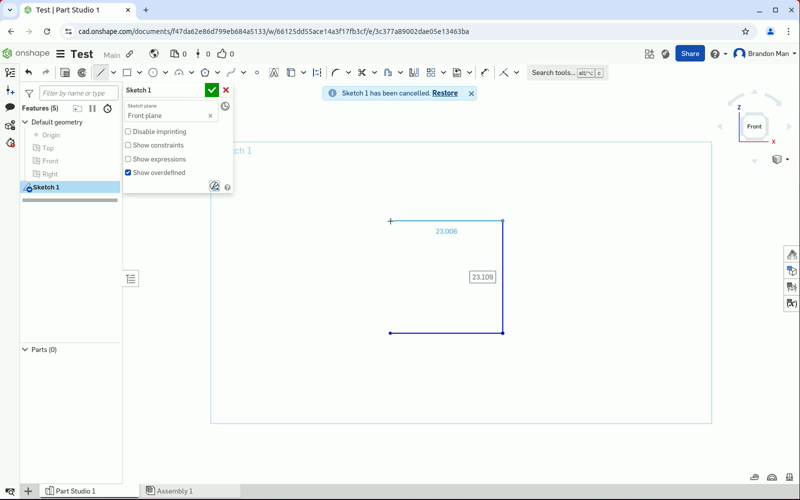
click(390, 220)
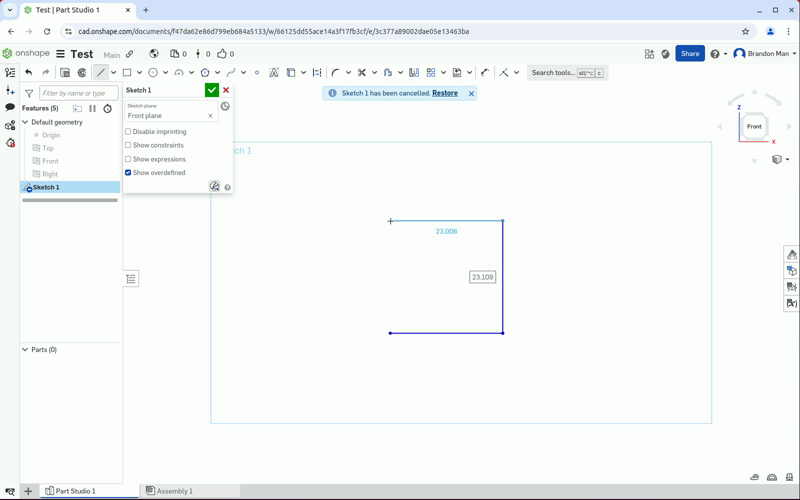
key_up(shift)
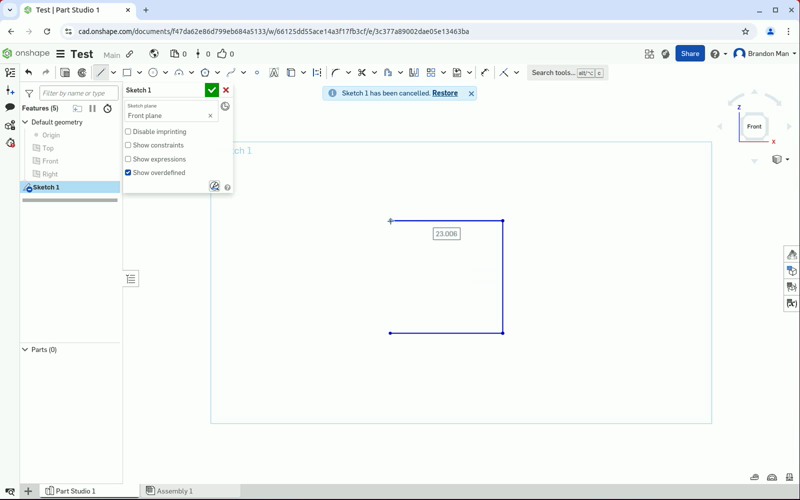
key_down(shift)
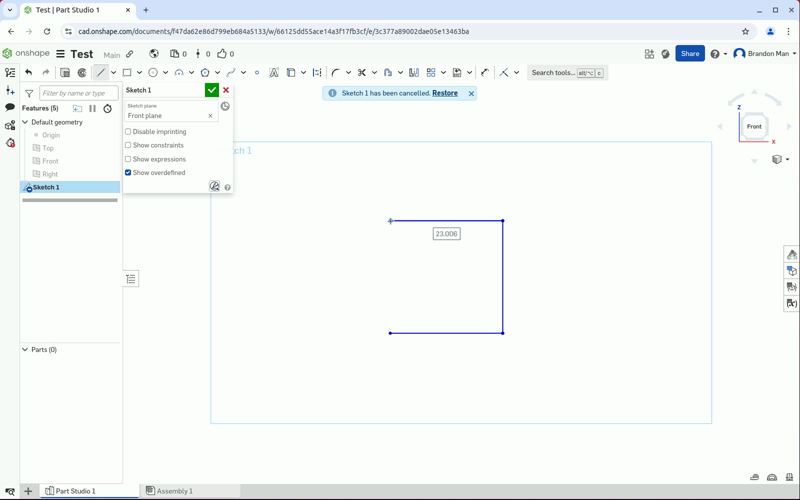
mouse_move(390, 333)
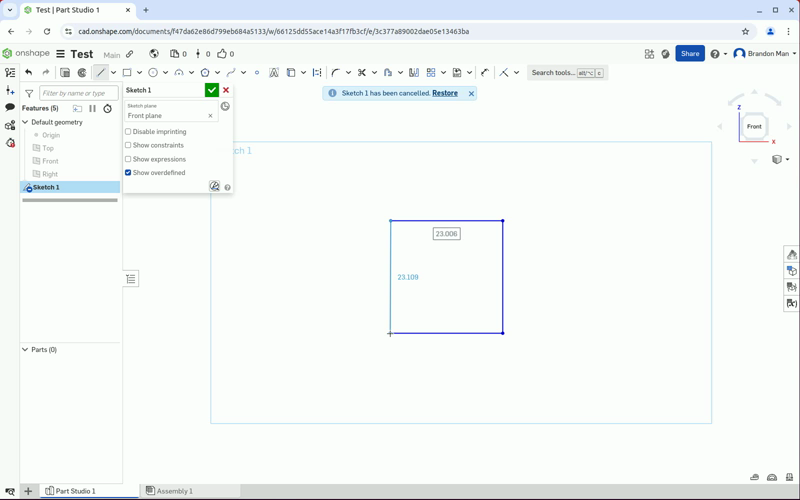
key_up(shift)
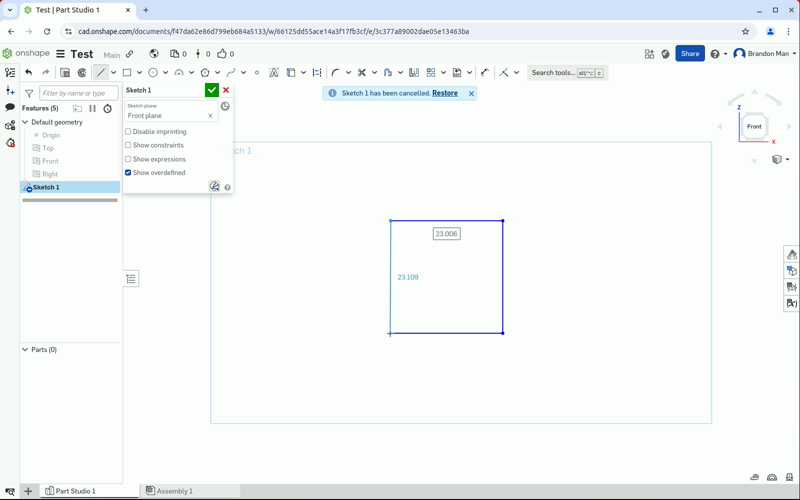
click(390, 333)
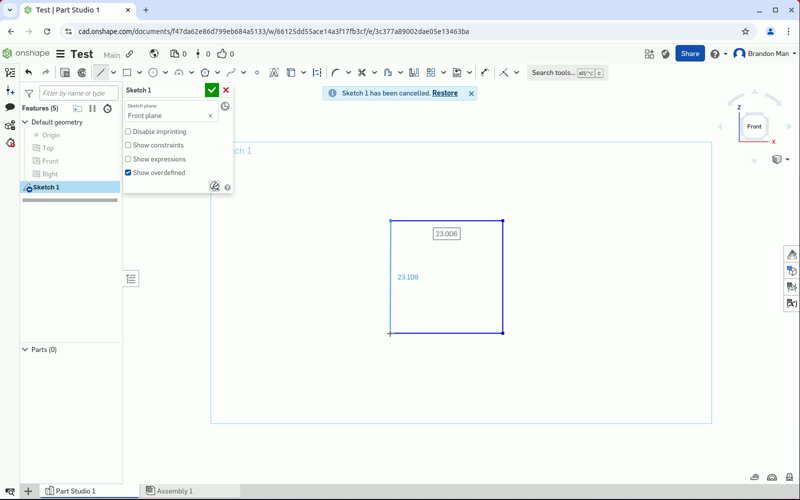
key(esc)
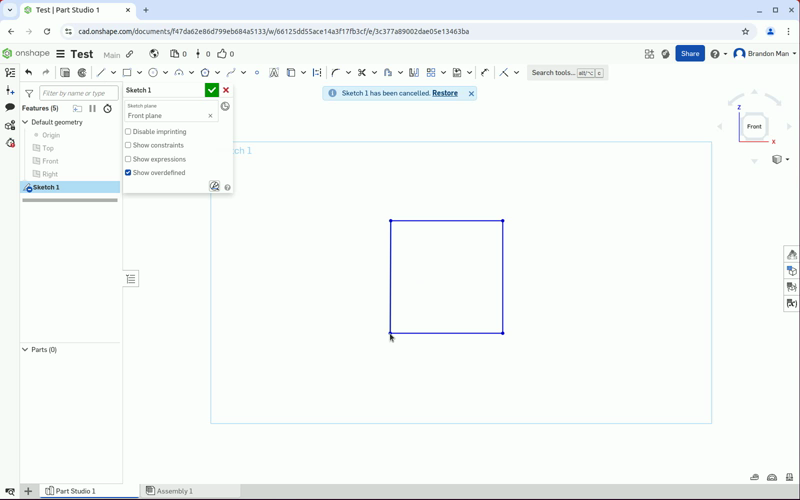
mouse_move(473, 307)
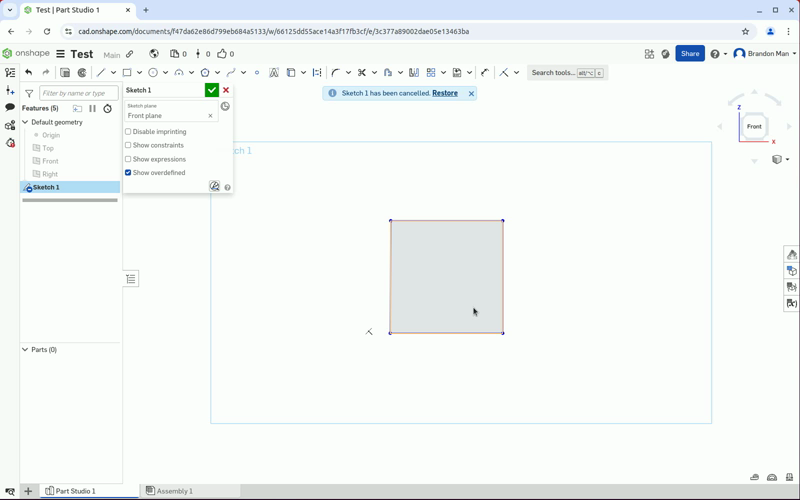
click(473, 307)
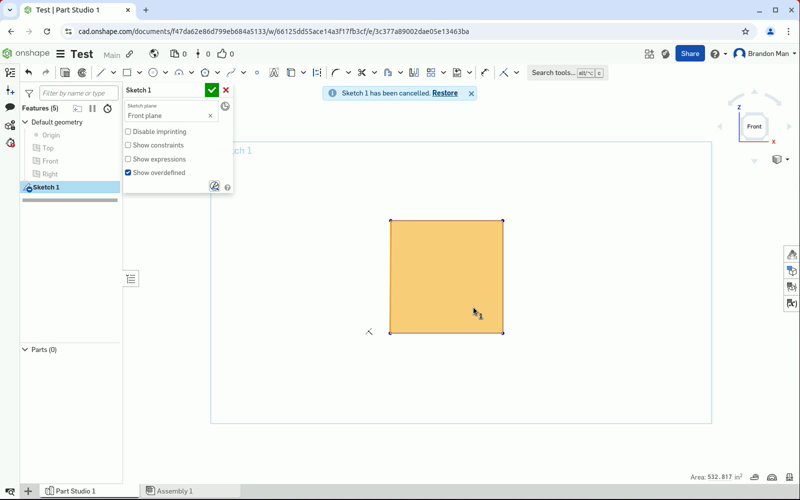
mouse_move(73, 352)
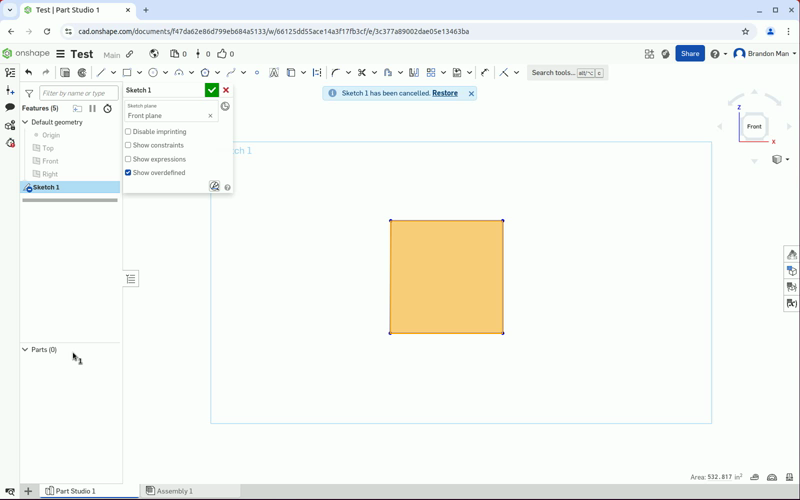
key(shift+y)
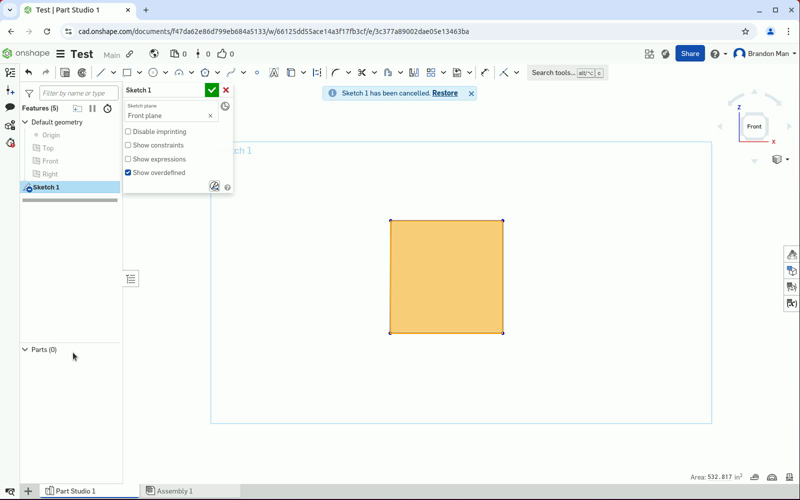
key(shift+e)
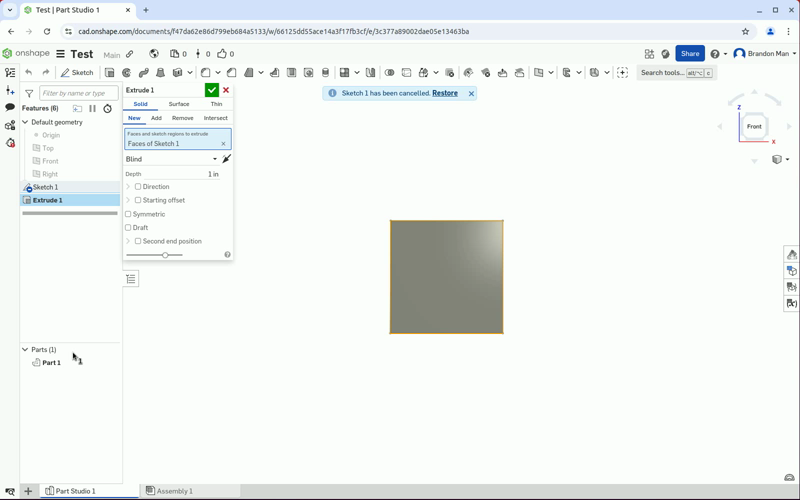
mouse_move(143, 106)
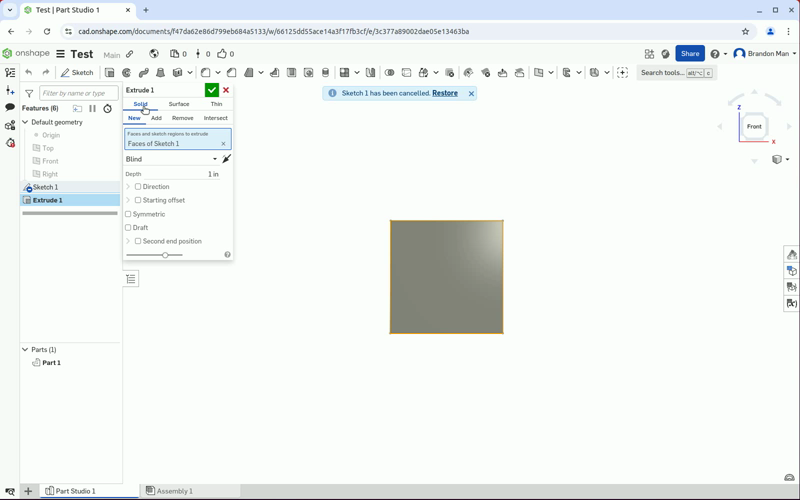
click(143, 106)
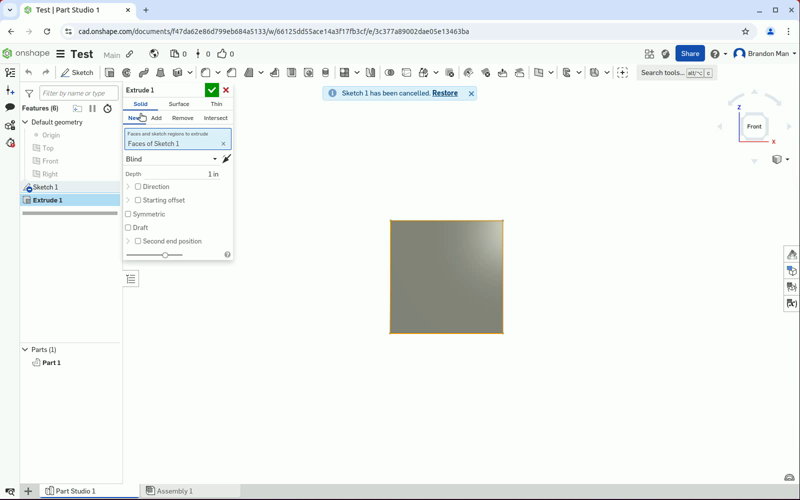
mouse_move(137, 120)
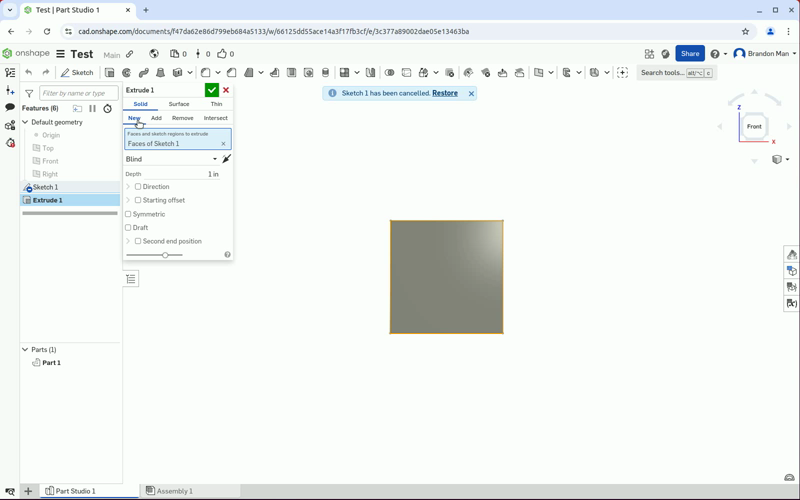
click(137, 120)
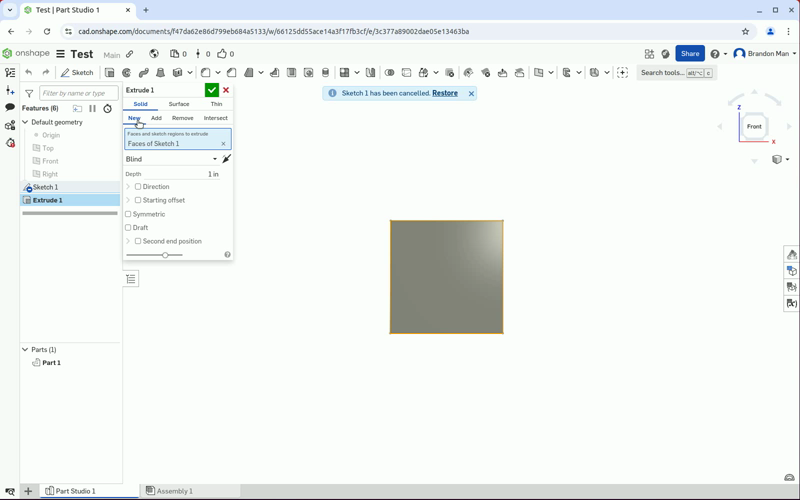
key(tab, 4)
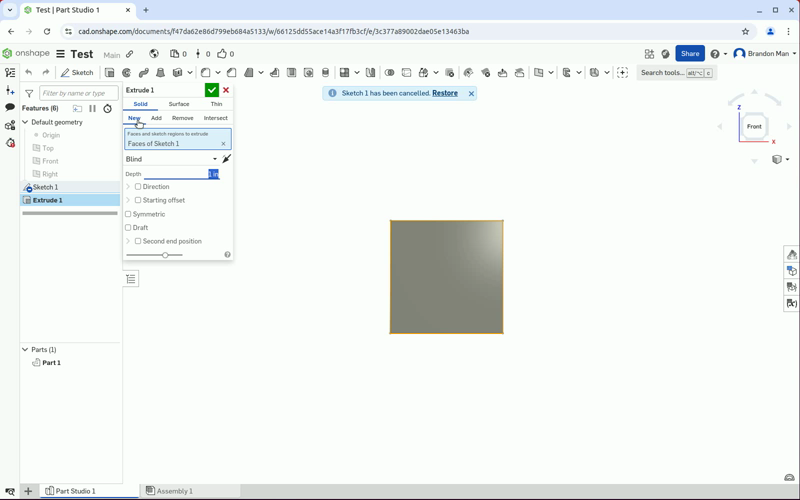
text(23.108)
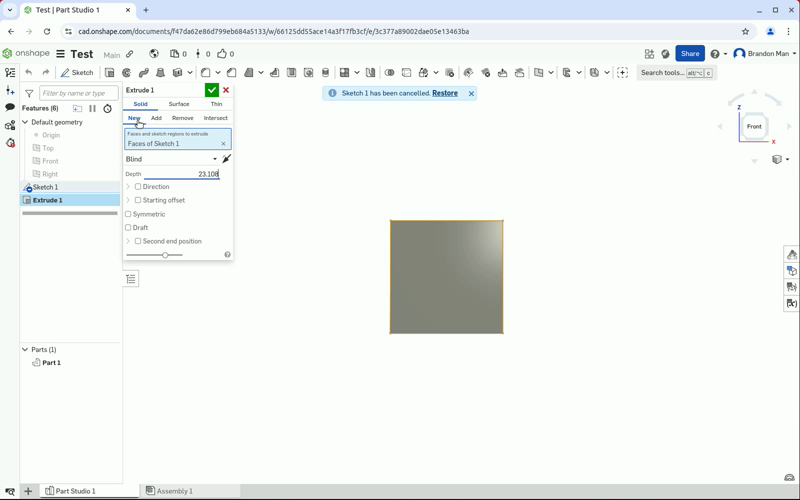
key(enter)
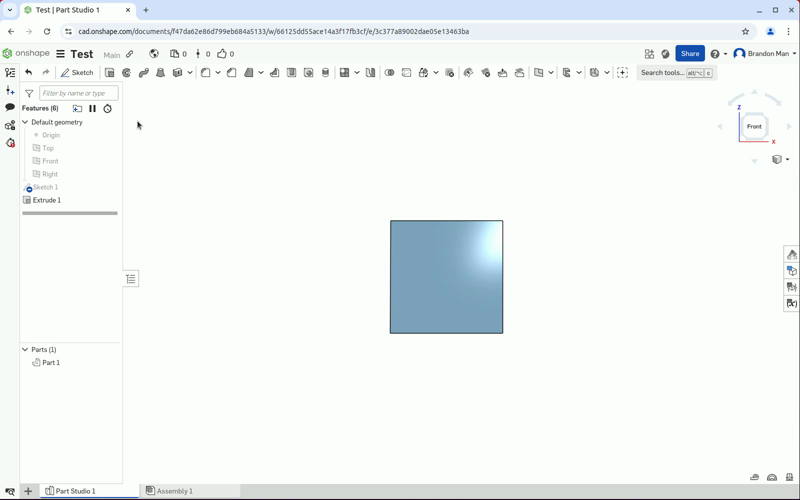
key(shift+h)
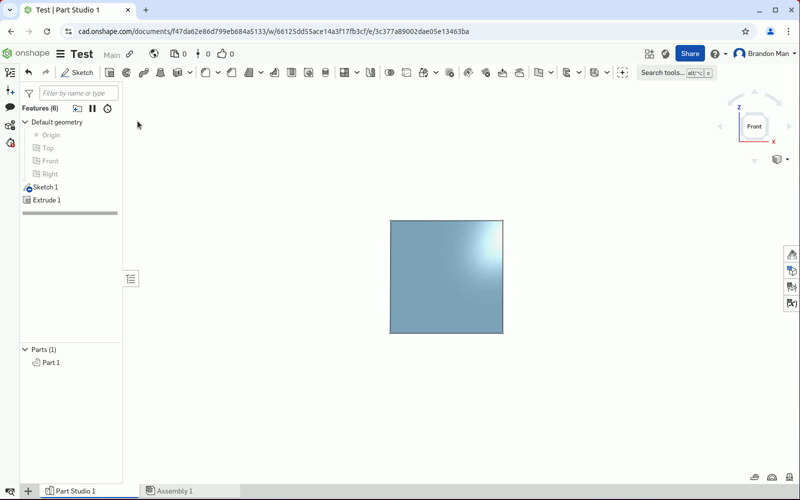
key(shift+h)
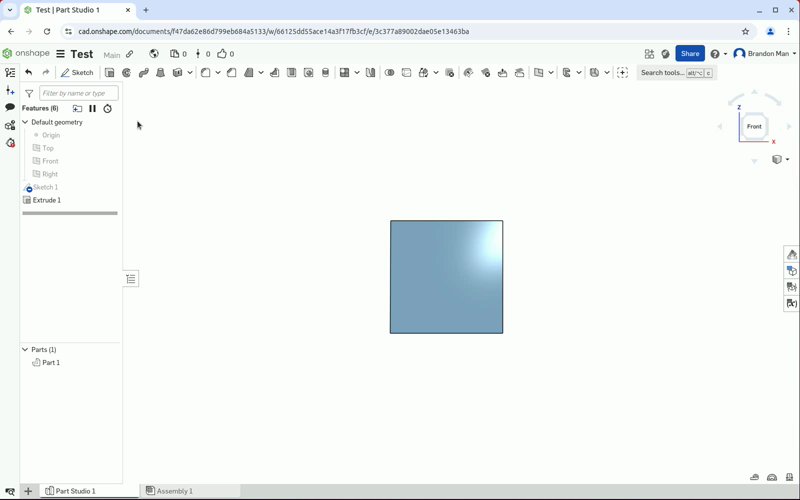
mouse_move(73, 189)
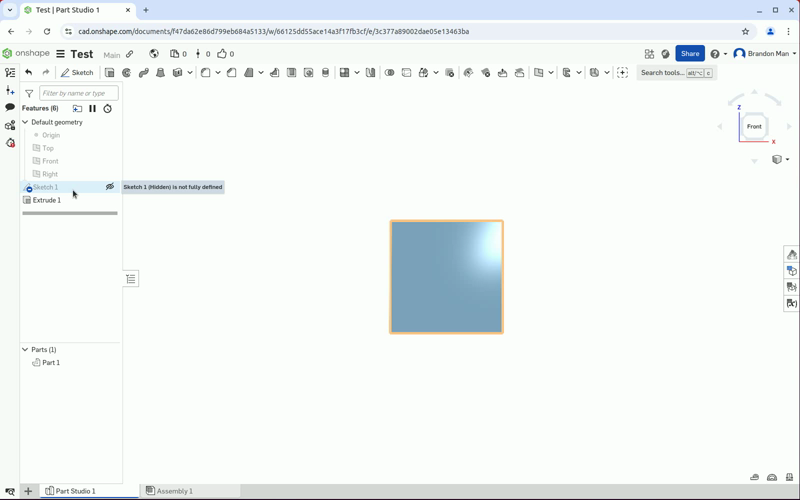
click(73, 189)
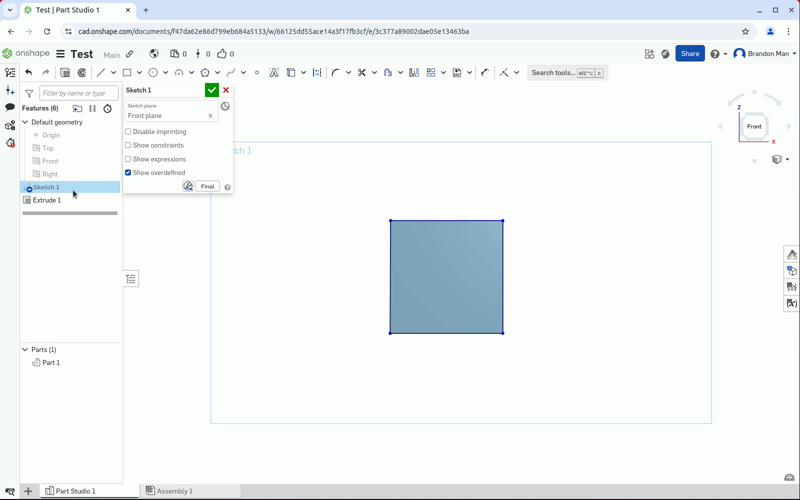
mouse_move(229, 92)
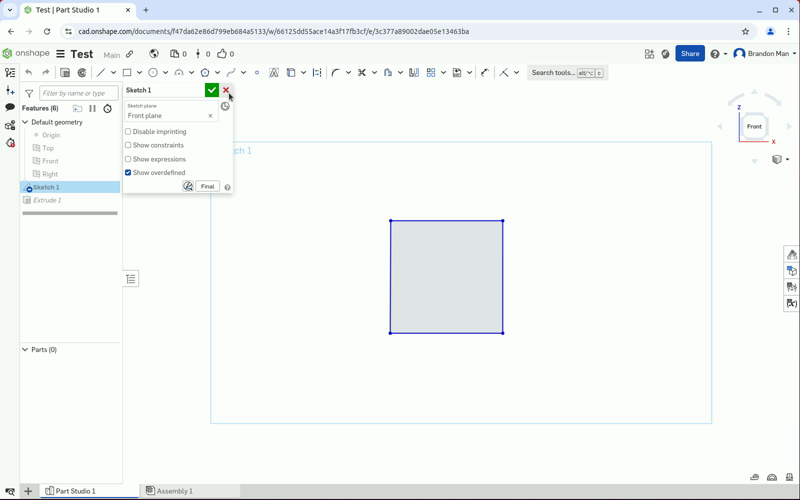
click(229, 92)
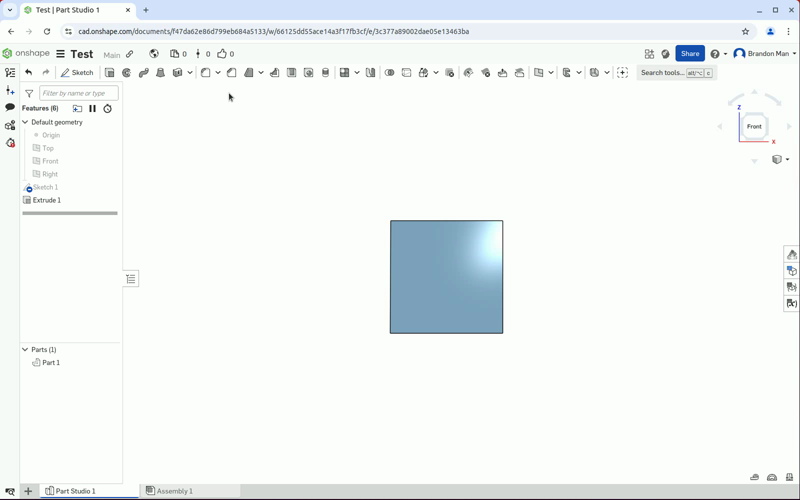
mouse_move(541, 75)
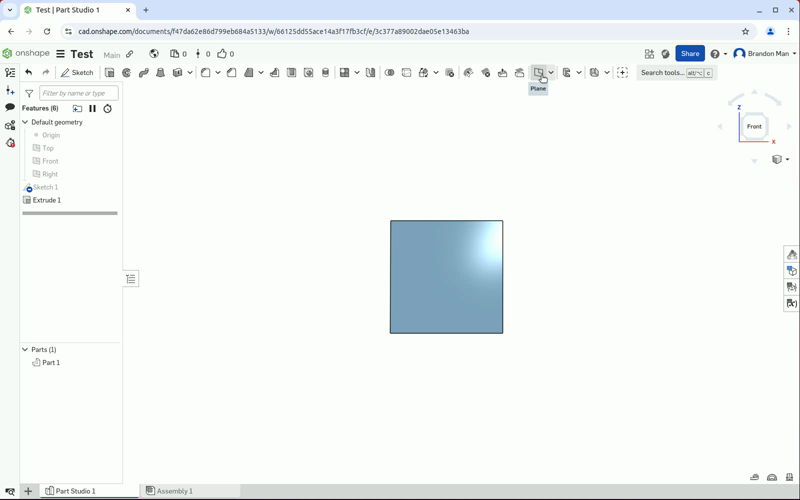
click(541, 75)
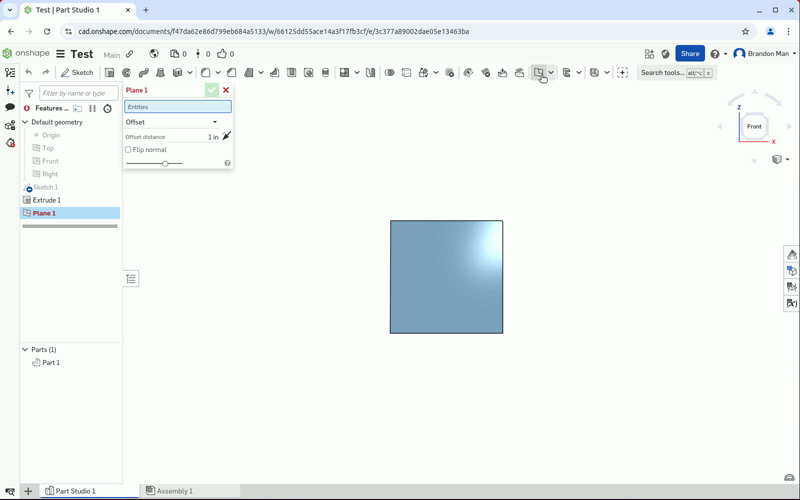
mouse_move(73, 163)
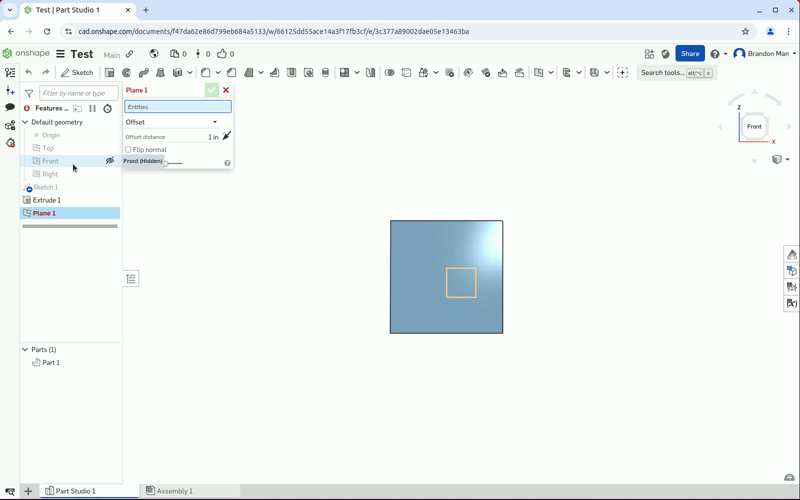
click(73, 163)
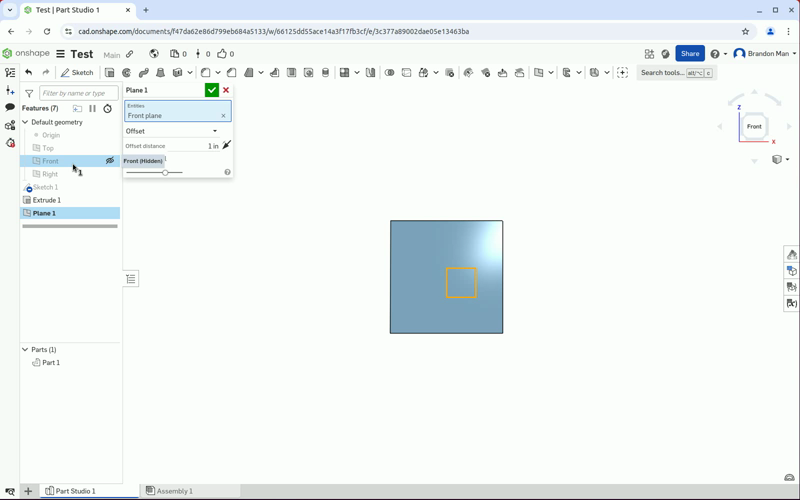
key(tab, 2)
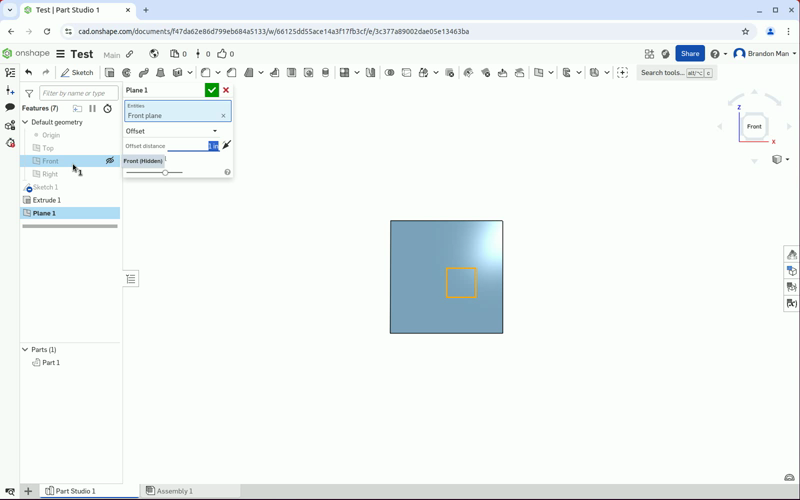
text(23.108)
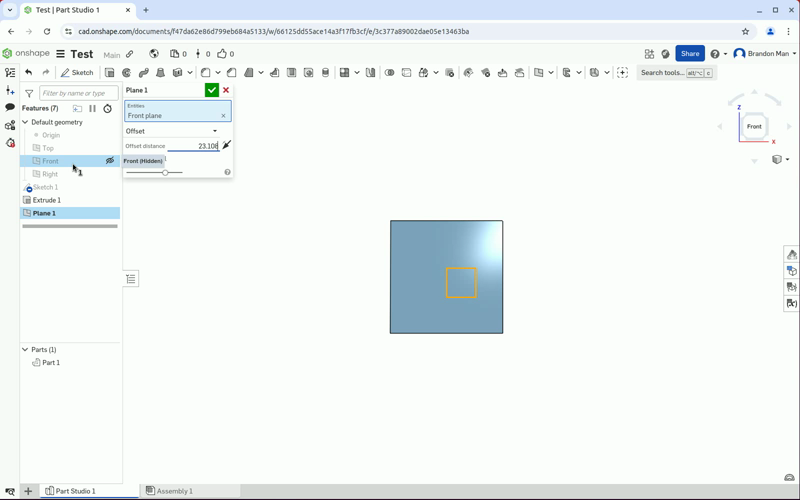
key(enter, 2)
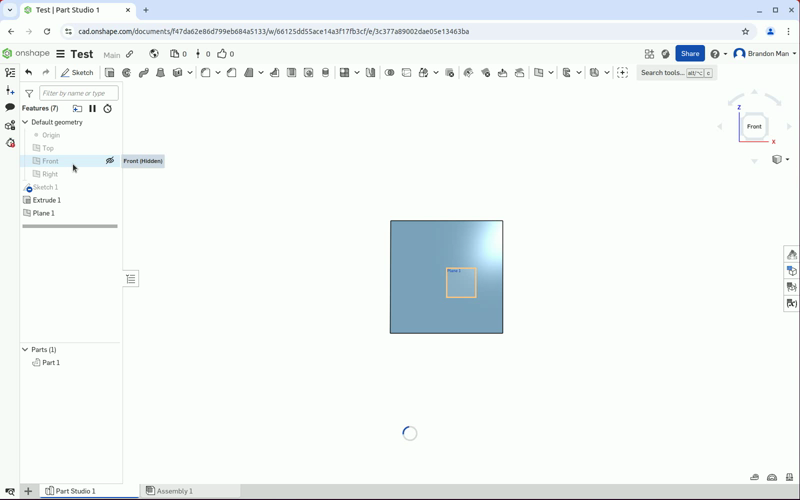
key(shift+s)
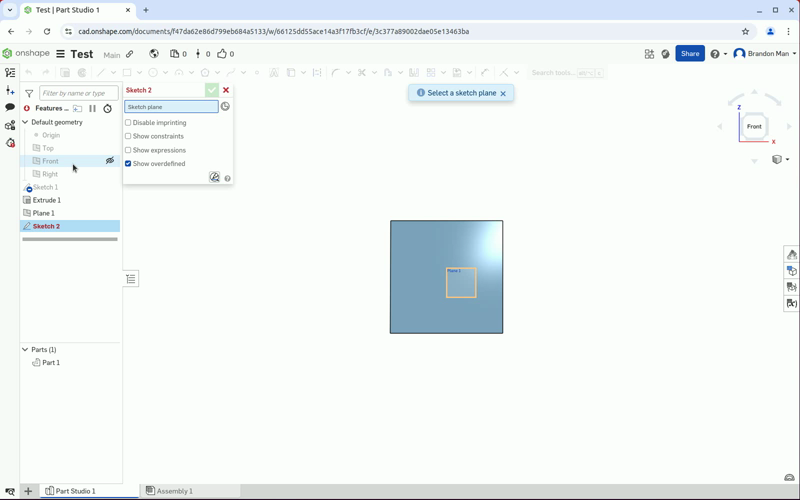
mouse_move(73, 215)
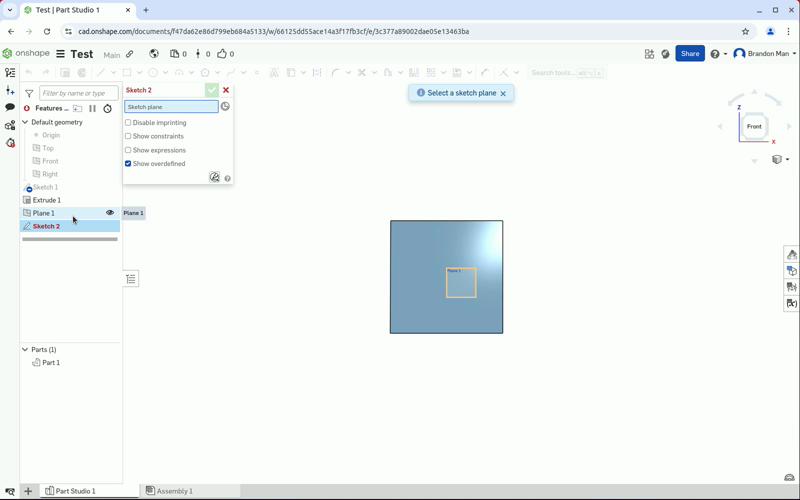
click(73, 215)
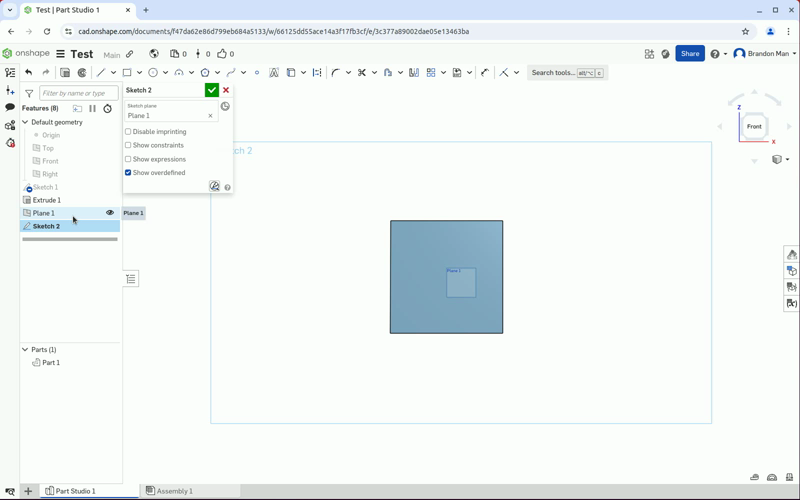
mouse_move(73, 352)
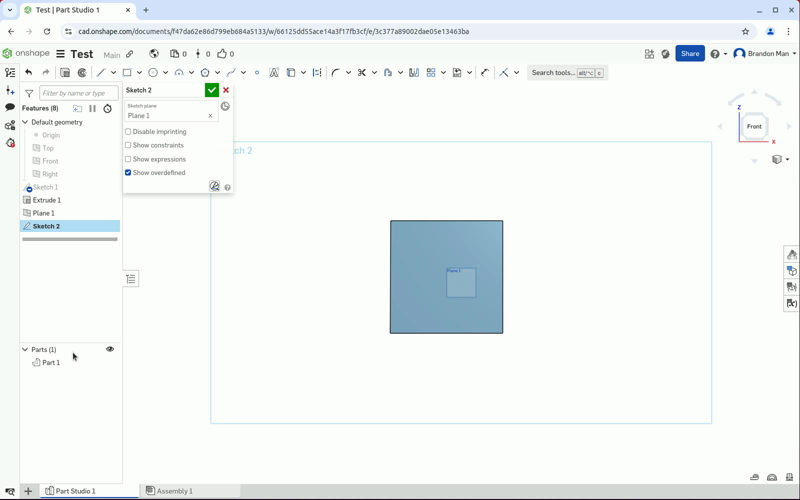
key(y)
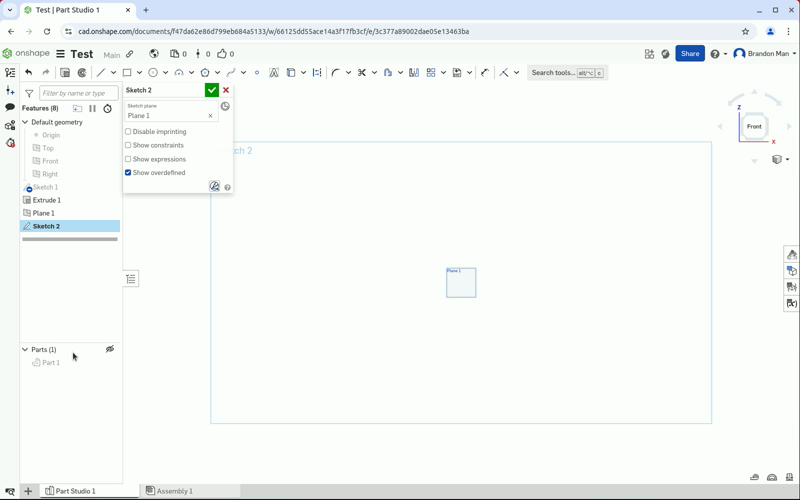
key(l)
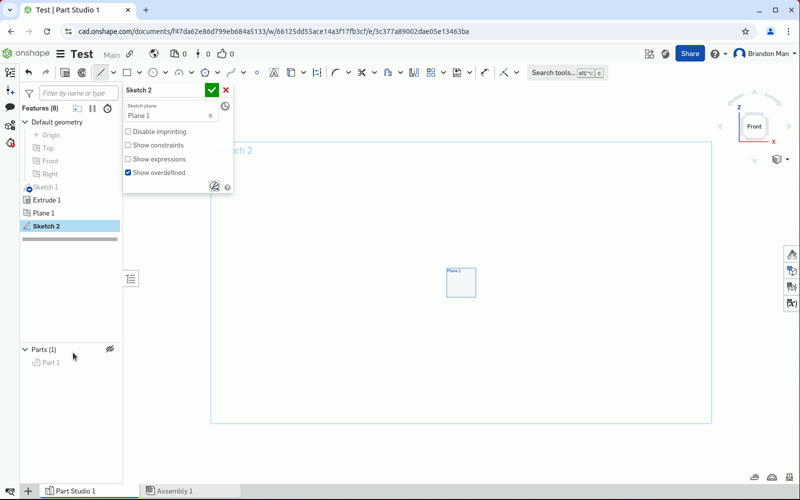
key_down(shift)
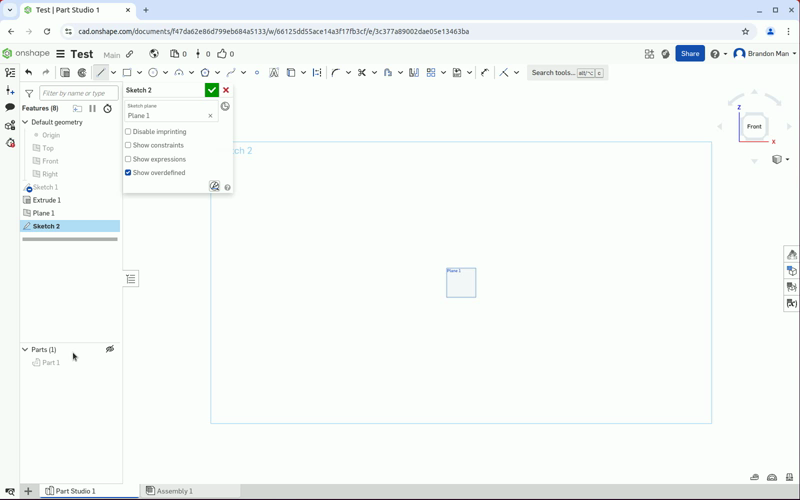
mouse_move(390, 276)
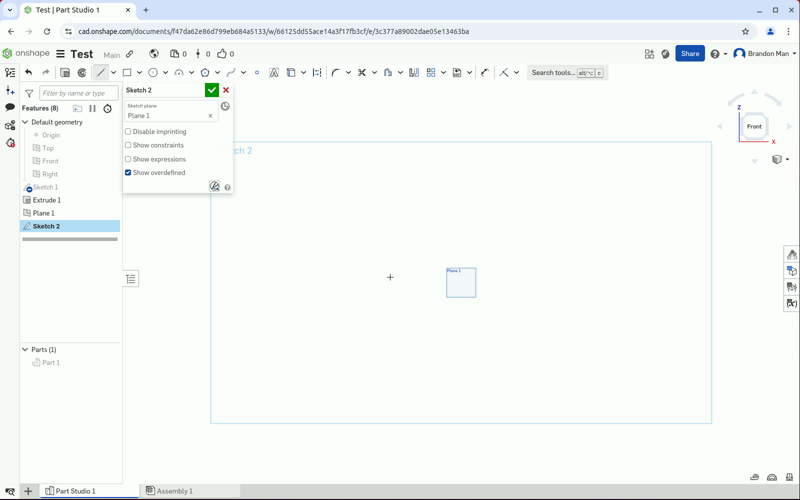
click(390, 276)
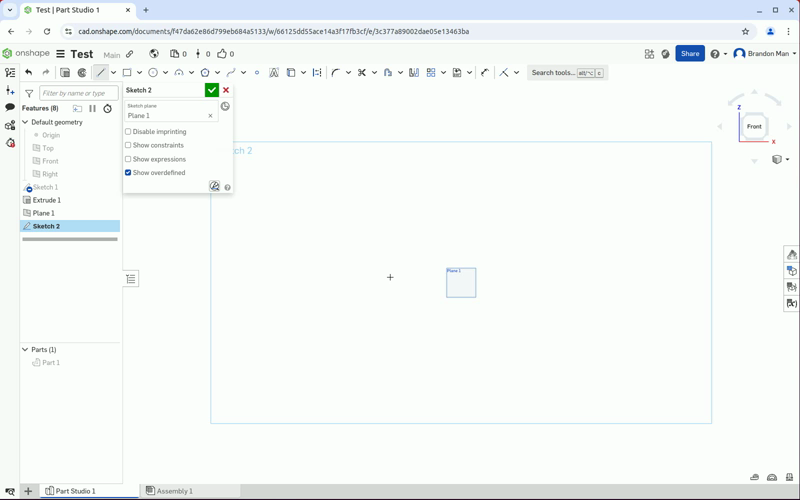
key_up(shift)
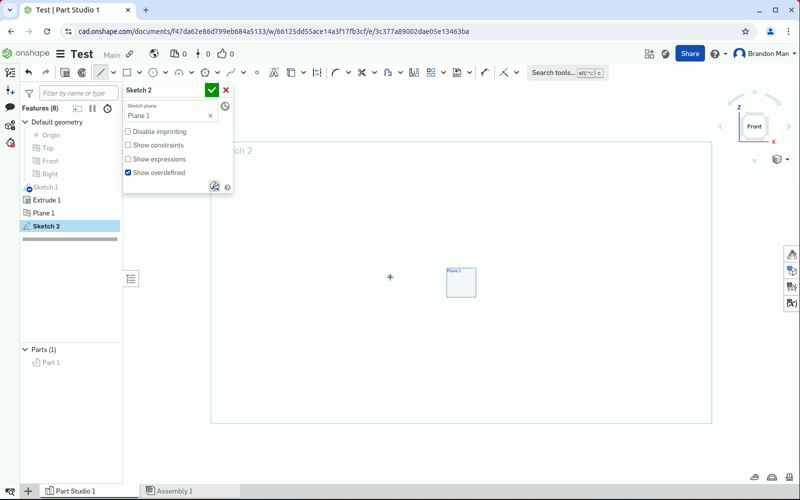
key_down(shift)
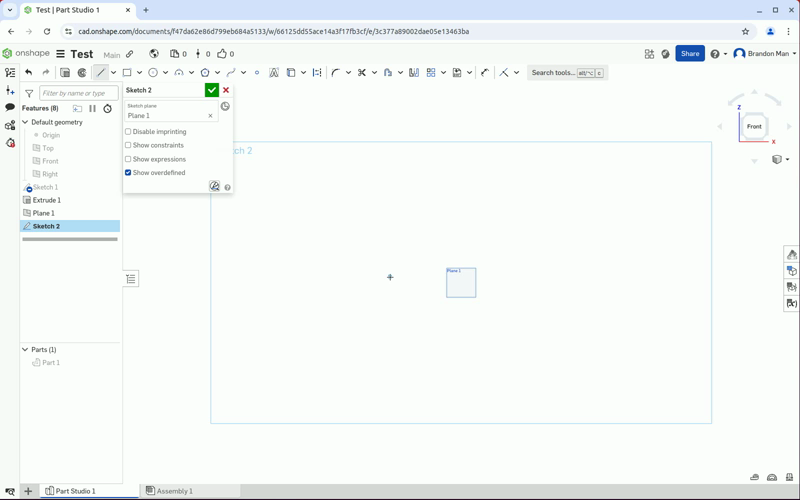
mouse_move(420, 276)
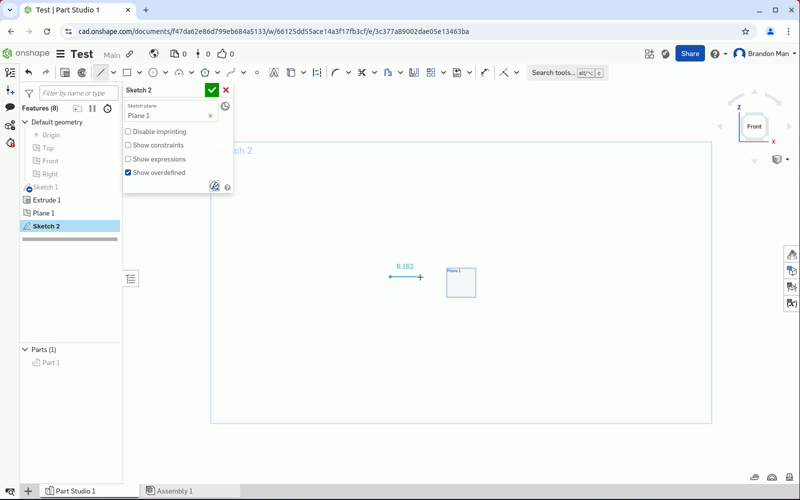
mouse_move(447, 276)
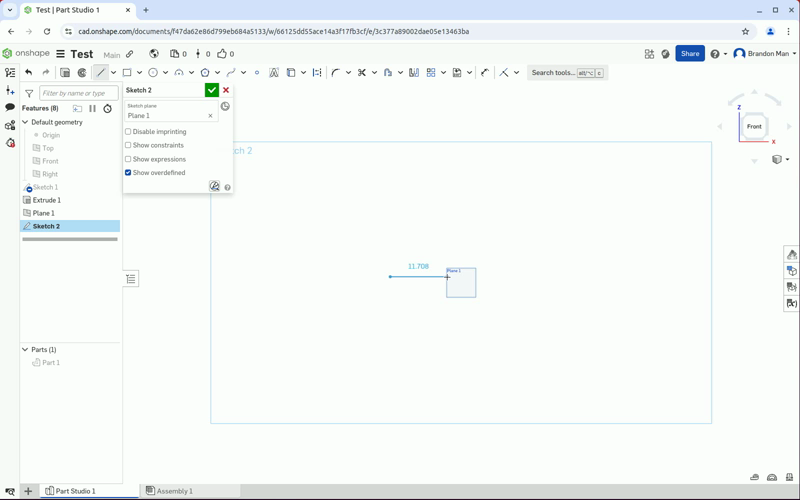
click(447, 276)
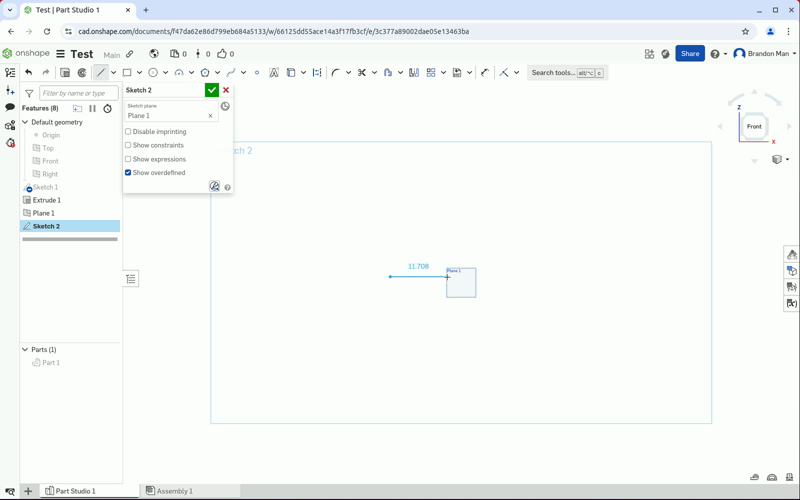
key_up(shift)
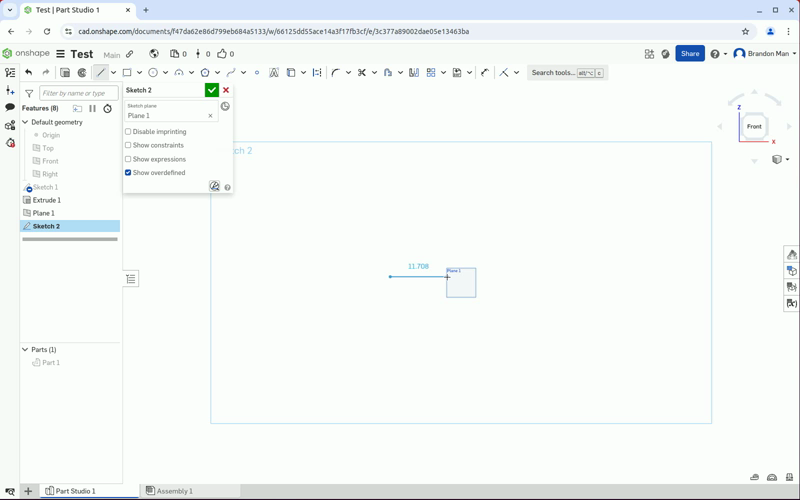
key_down(shift)
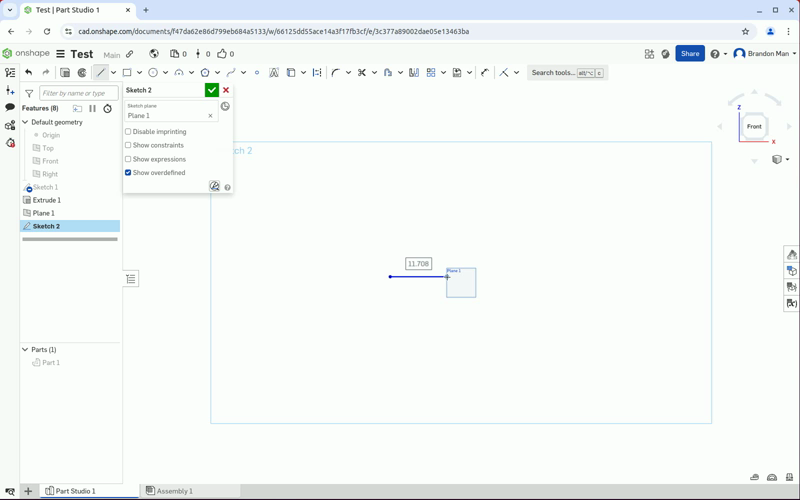
mouse_move(477, 276)
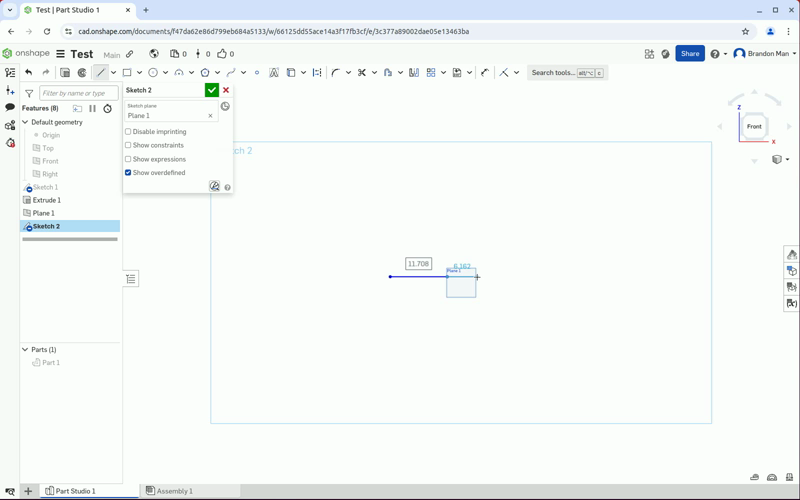
mouse_move(447, 220)
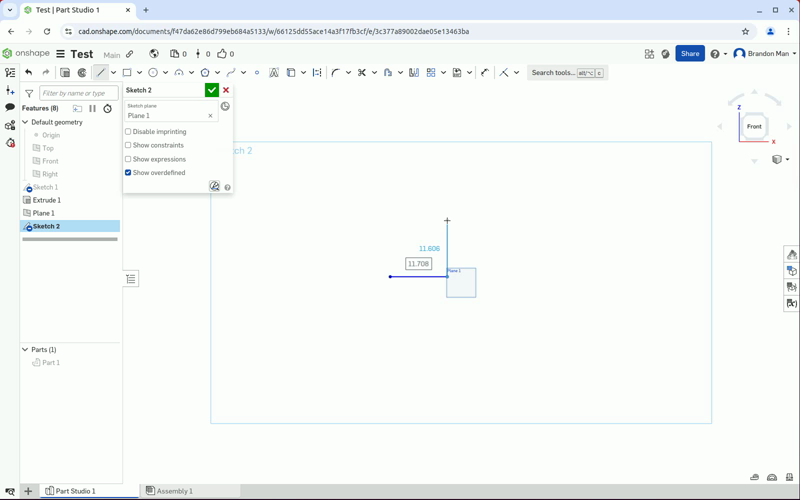
click(447, 220)
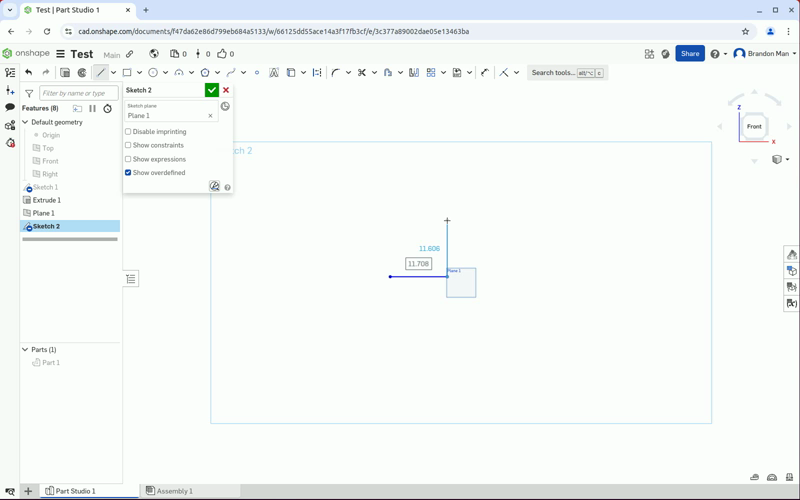
key_up(shift)
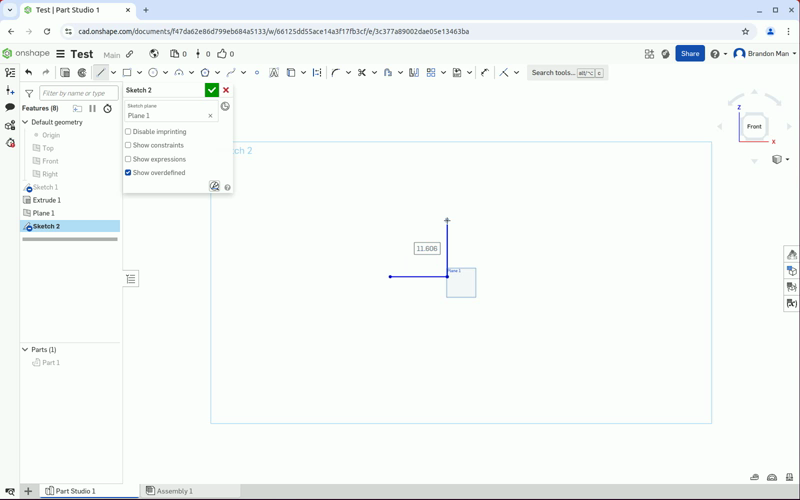
key_down(shift)
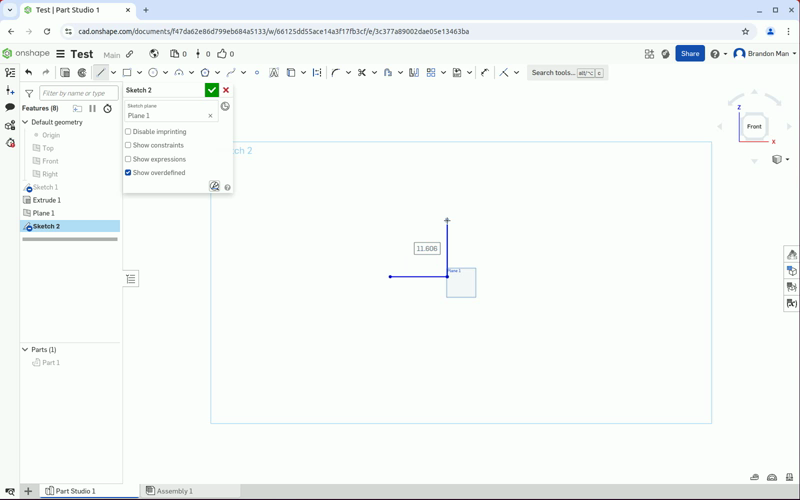
mouse_move(477, 220)
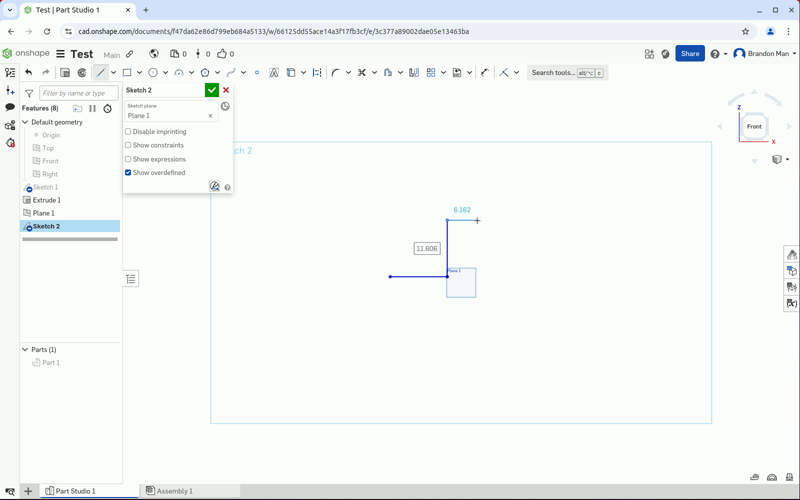
mouse_move(390, 220)
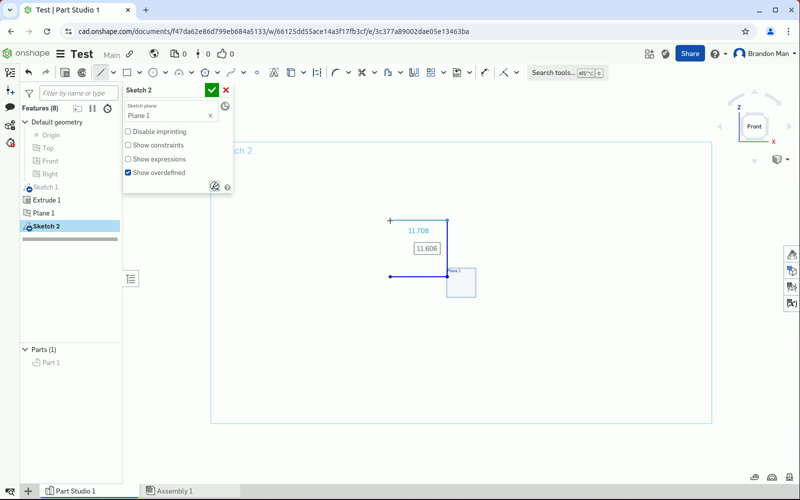
click(390, 220)
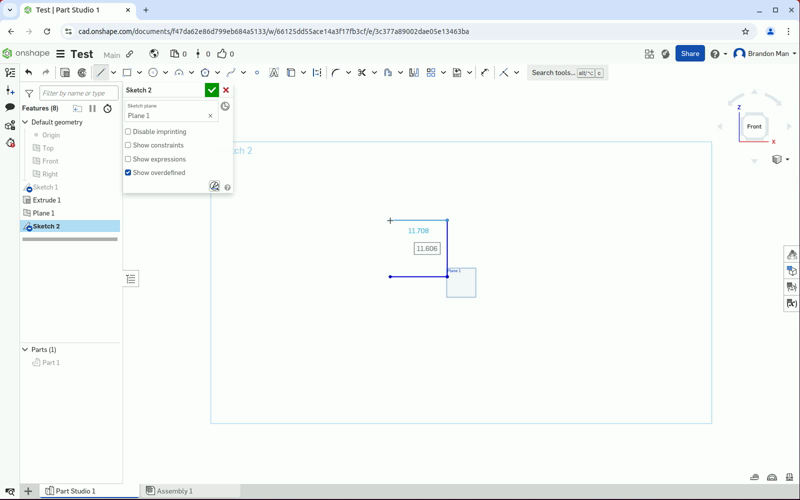
key_up(shift)
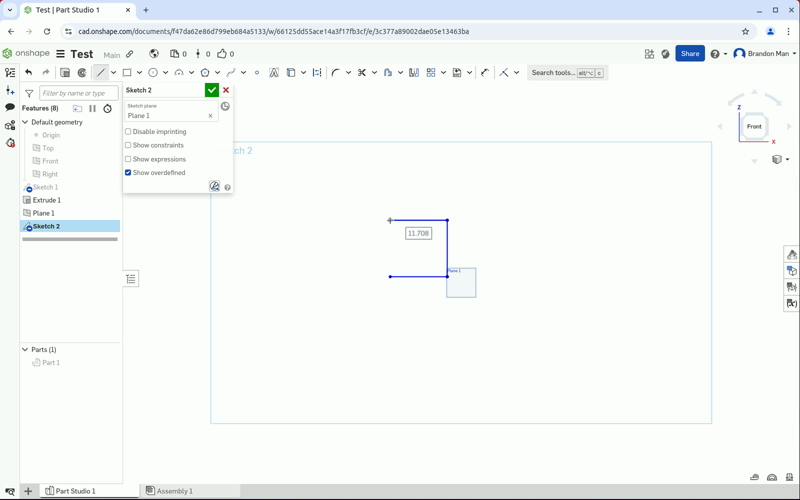
mouse_move(420, 220)
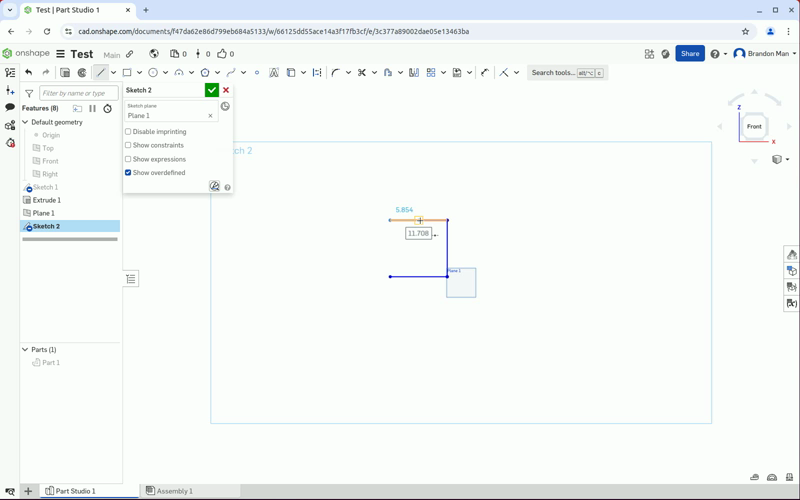
key_down(shift)
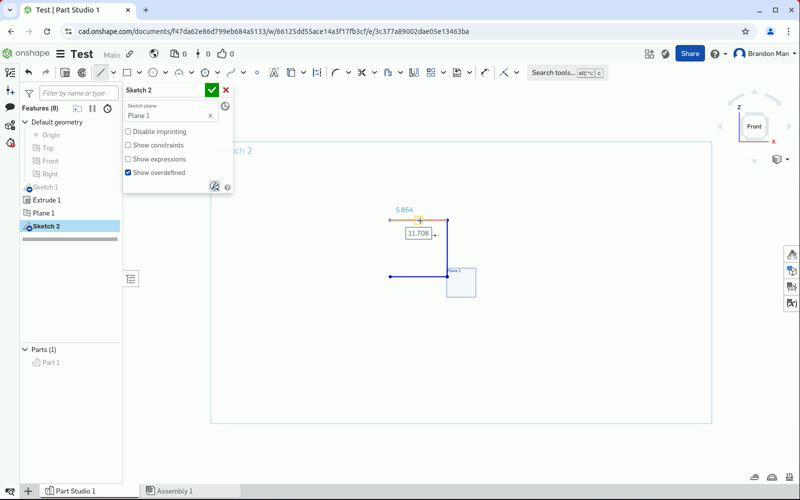
mouse_move(390, 276)
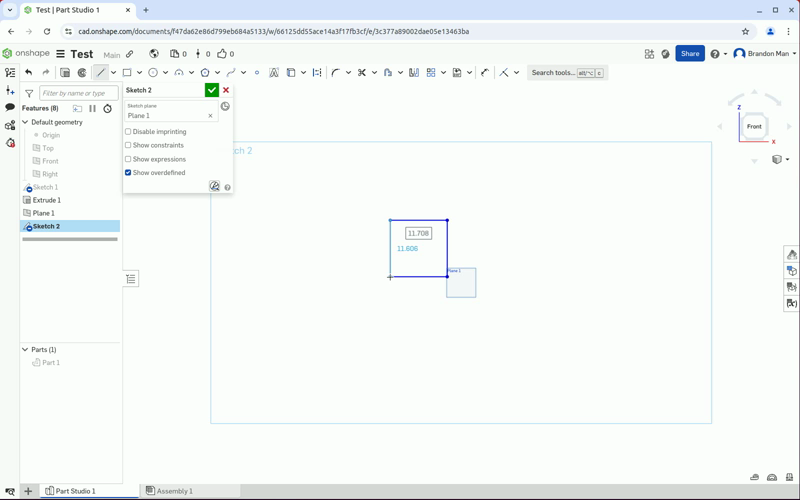
key_up(shift)
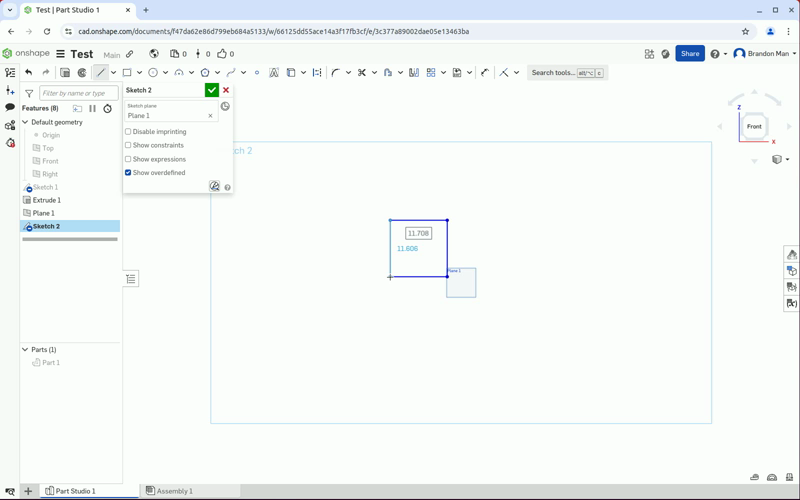
click(390, 276)
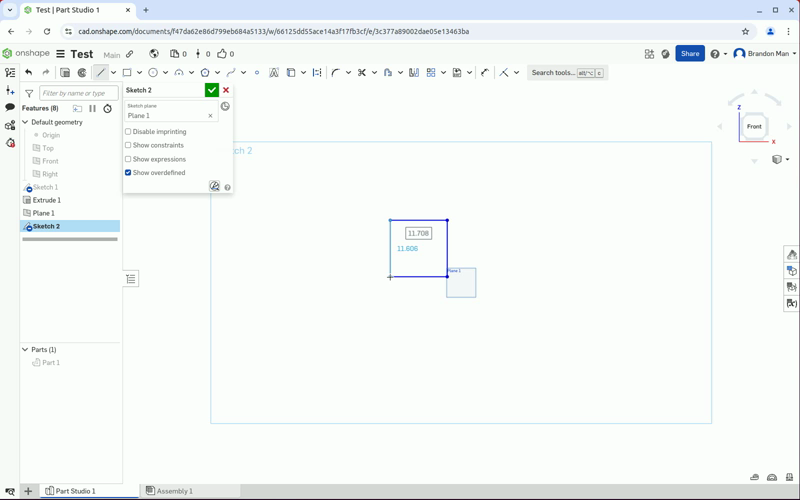
key(esc)
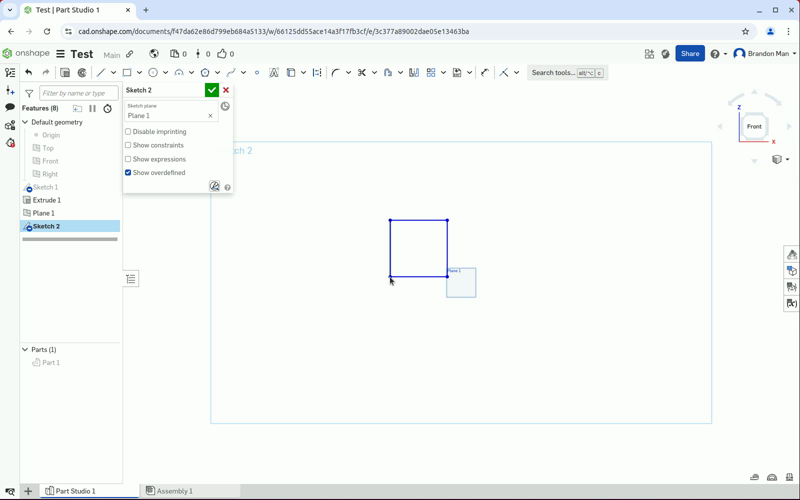
mouse_move(419, 227)
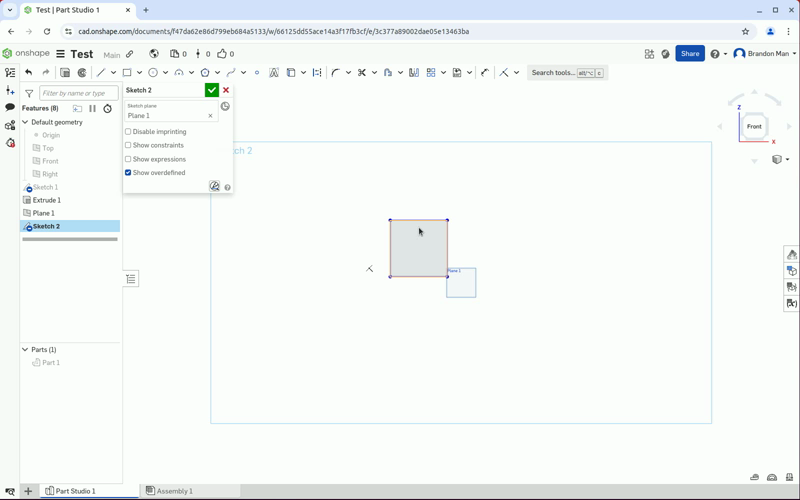
click(419, 227)
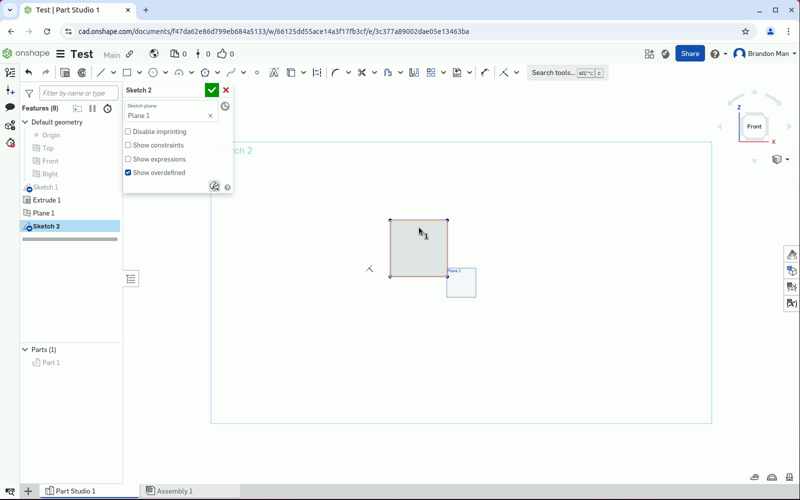
mouse_move(73, 352)
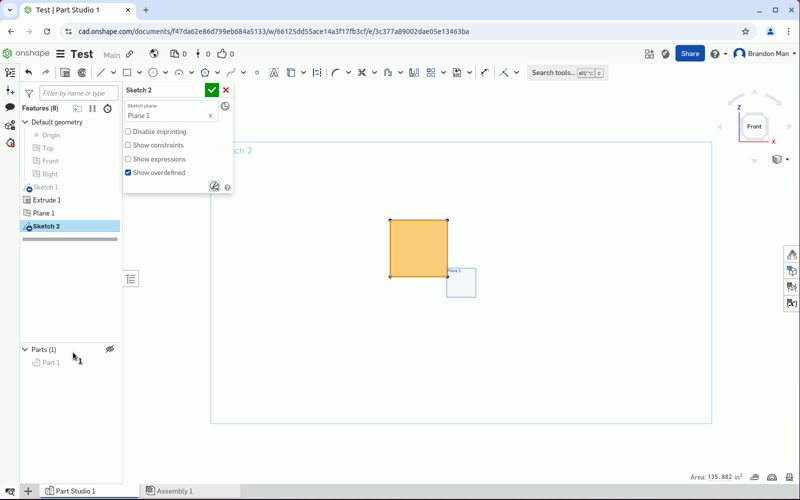
key(shift+y)
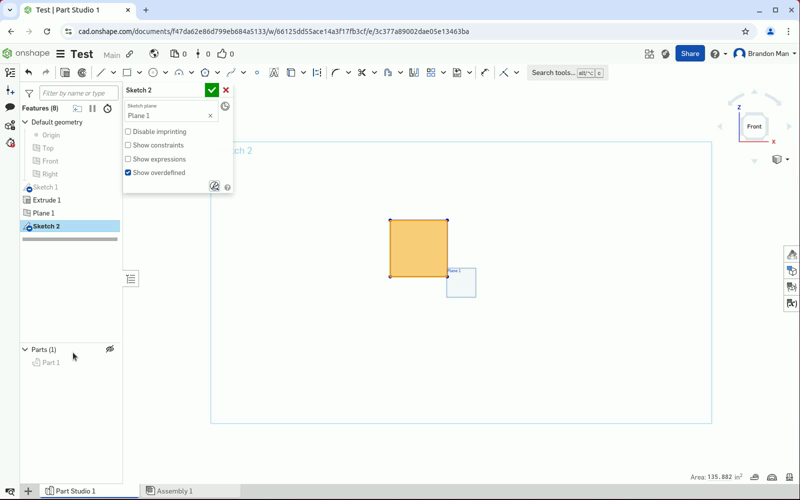
key(shift+e)
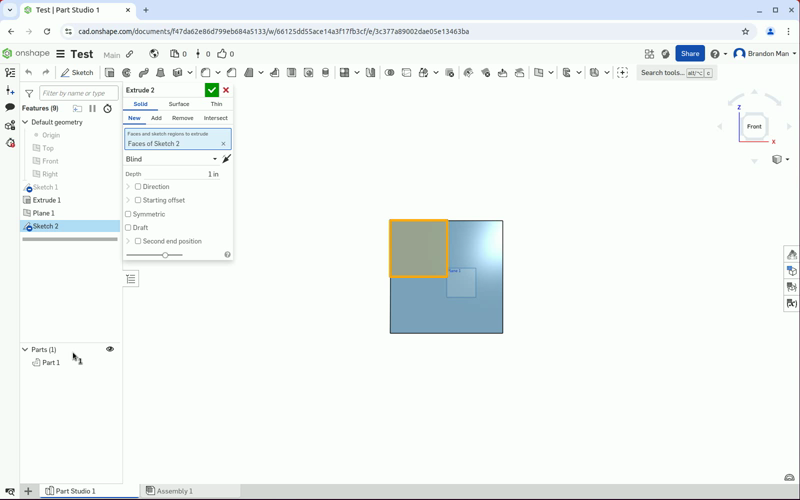
mouse_move(143, 106)
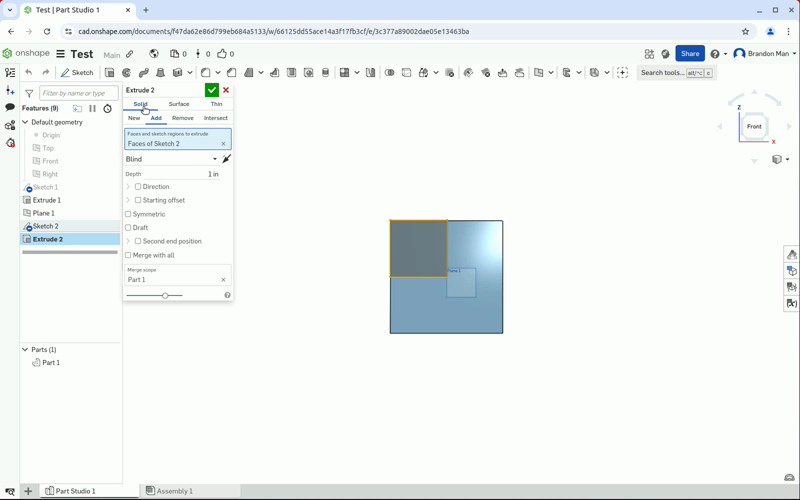
click(143, 106)
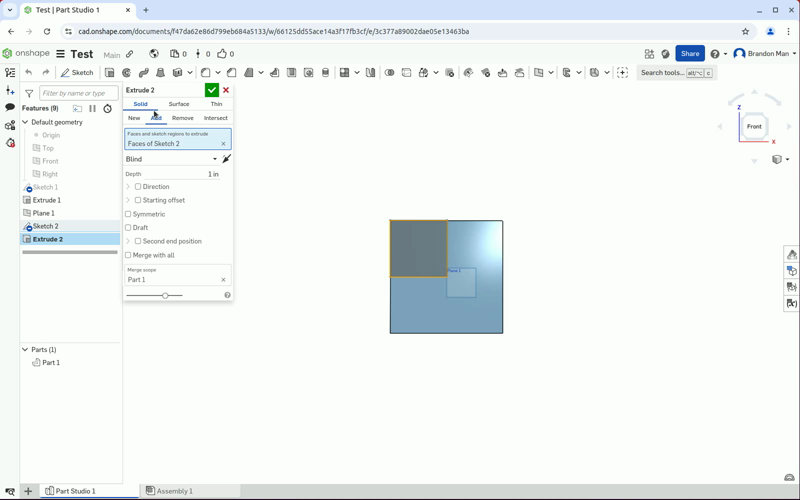
mouse_move(186, 120)
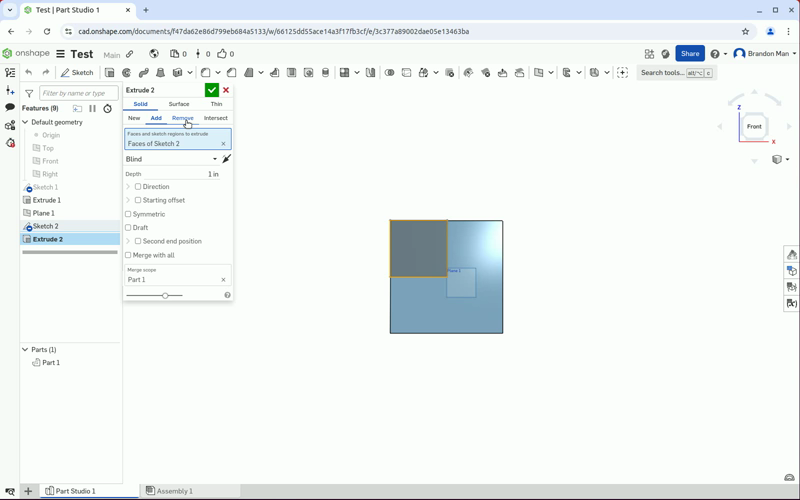
click(186, 120)
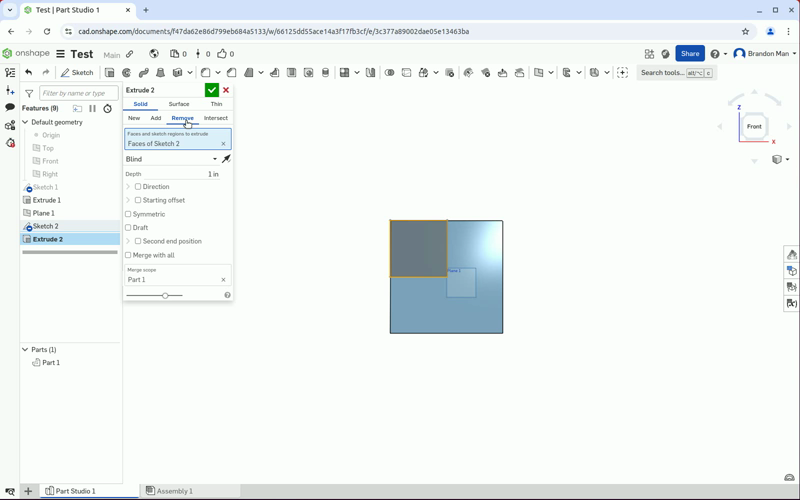
key(tab, 4)
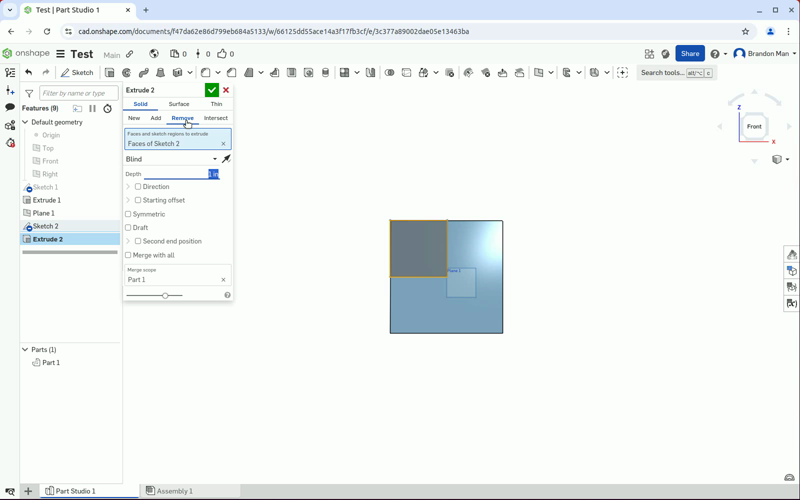
text(11.554)
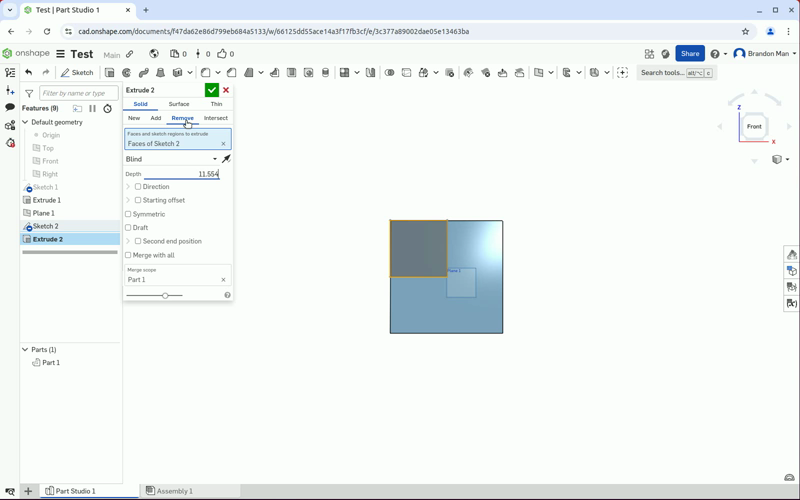
key(tab, 6)
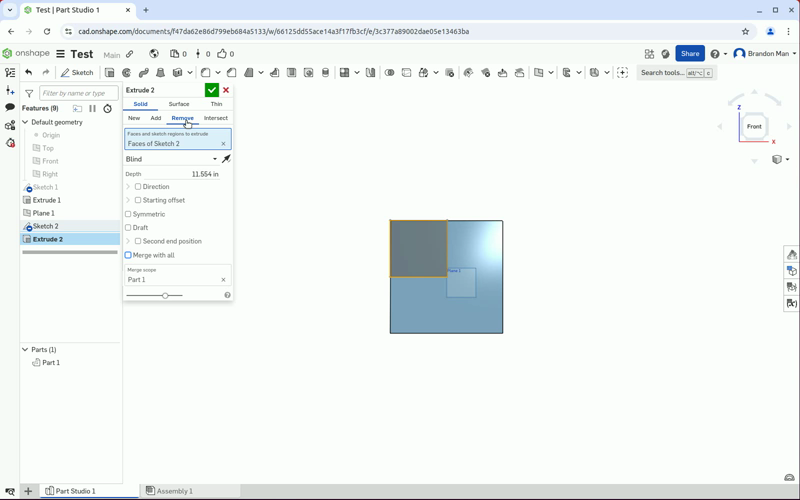
key(space)
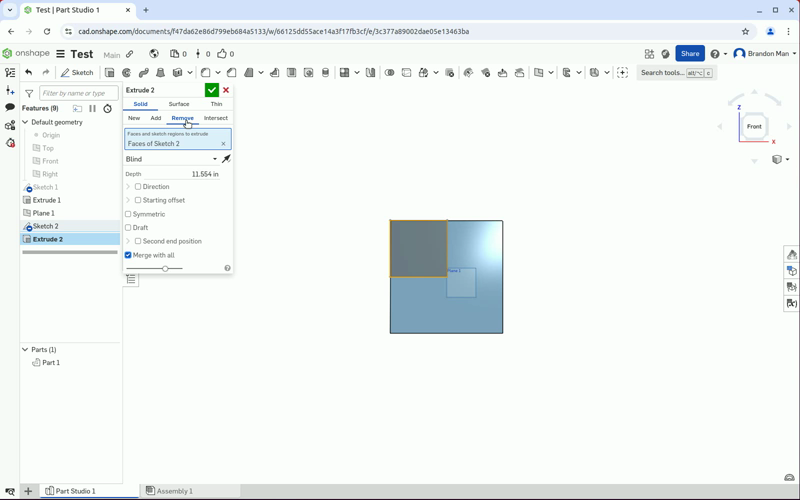
key(enter)
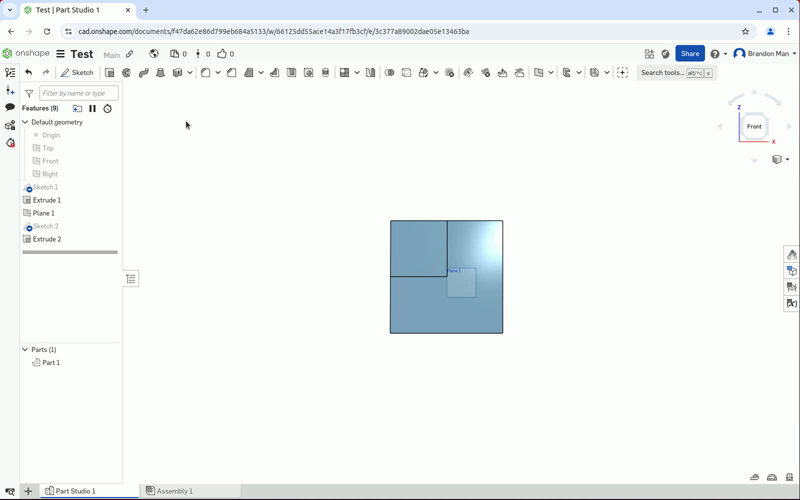
key(shift+h)
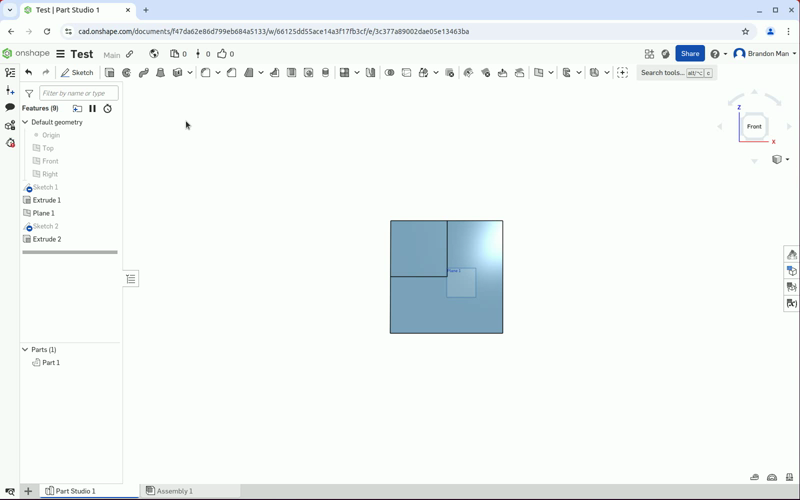
key(shift+h)
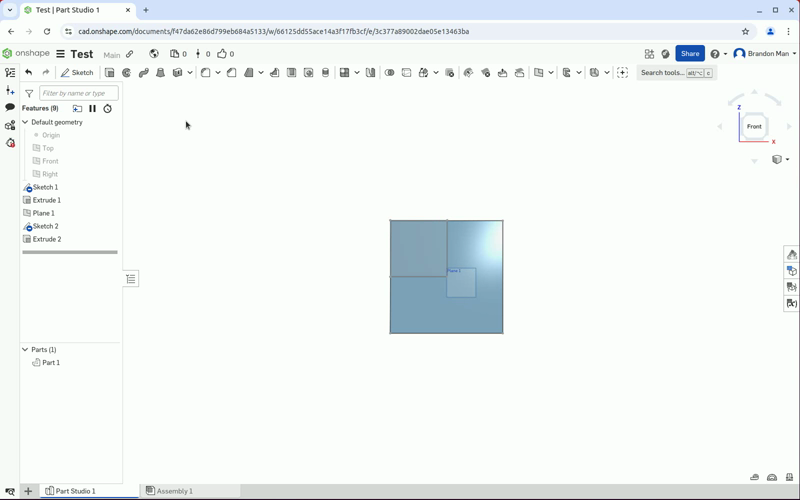
key(shift+7)
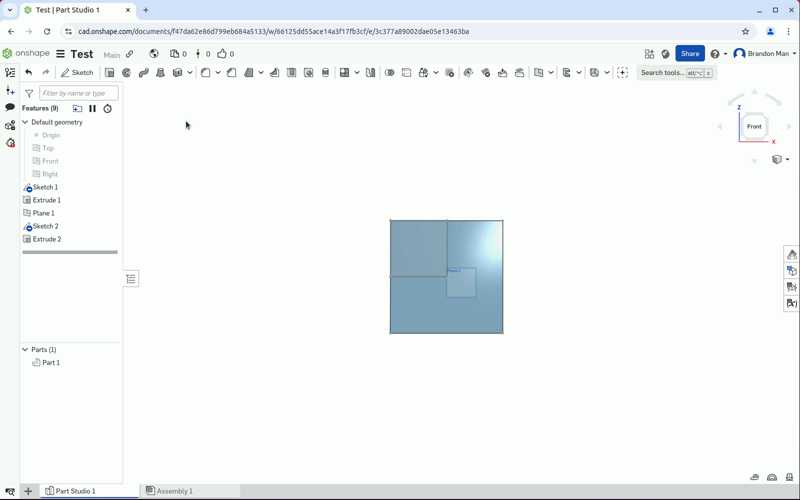
key(left, 2)
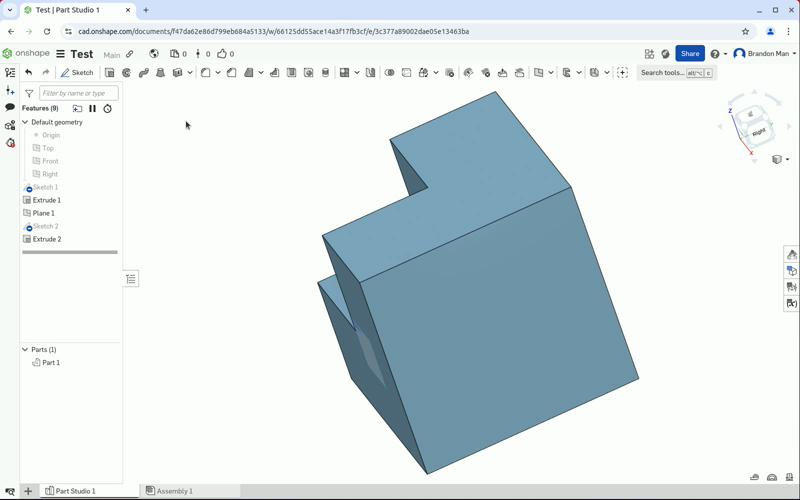
key(down, 2)
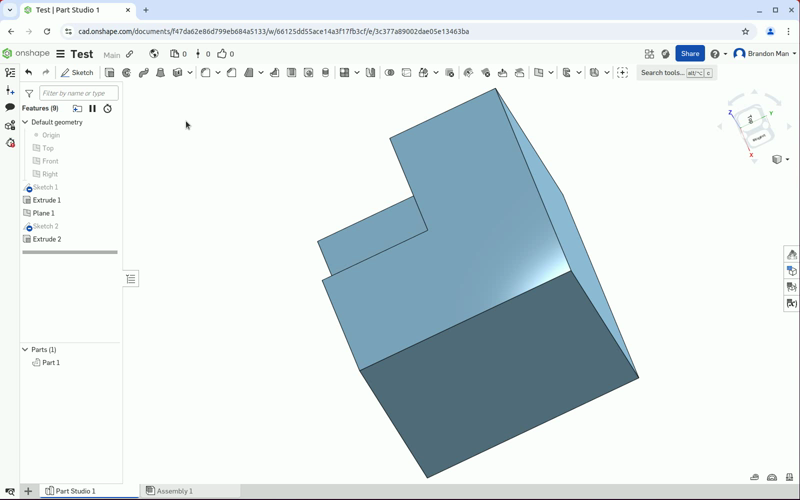
key(up, 2)
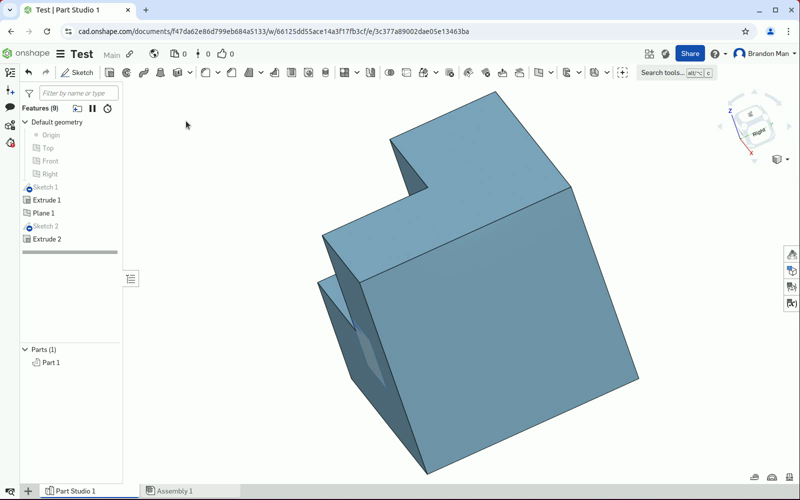
key(right, 2)
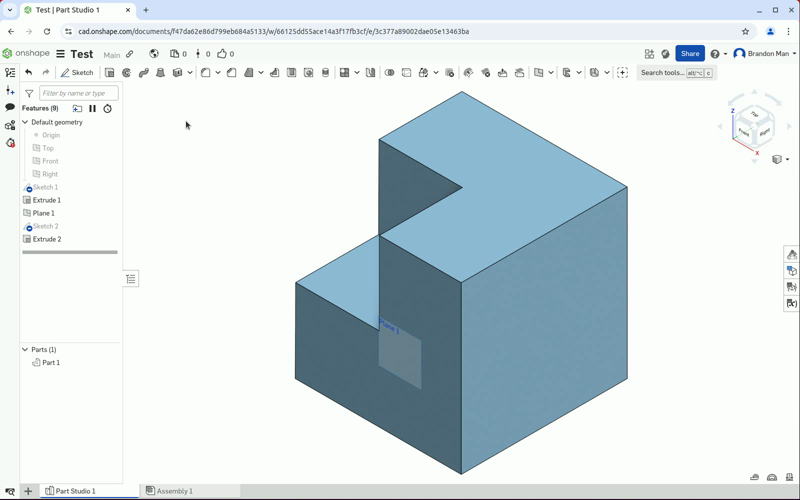
mouse_move(73, 189)
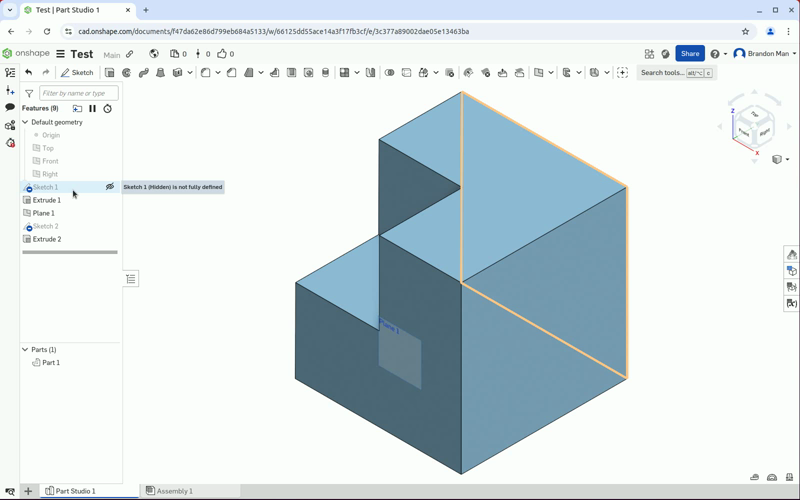
click(73, 189)